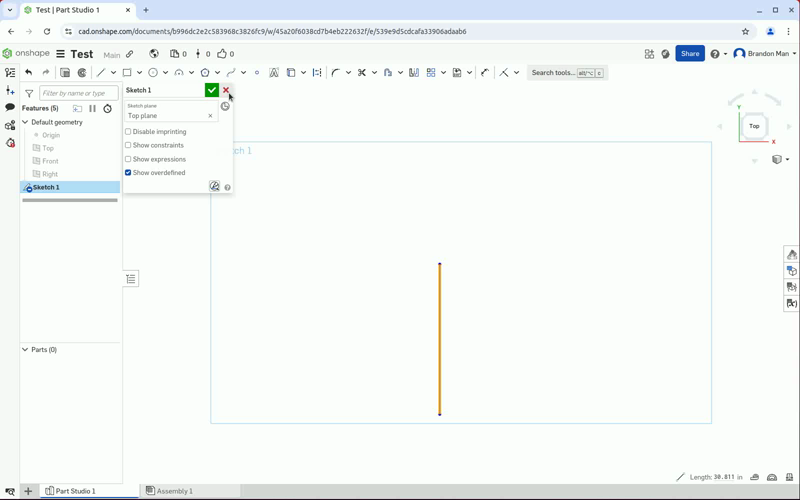
key(shift+h)
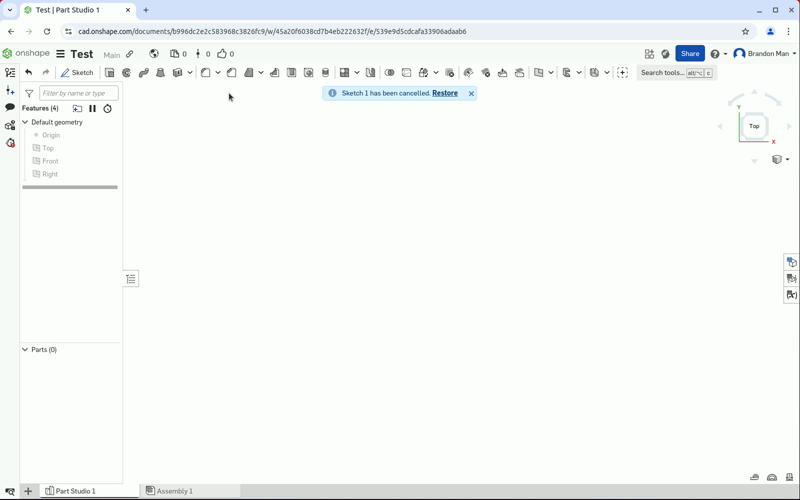
mouse_move(73, 352)
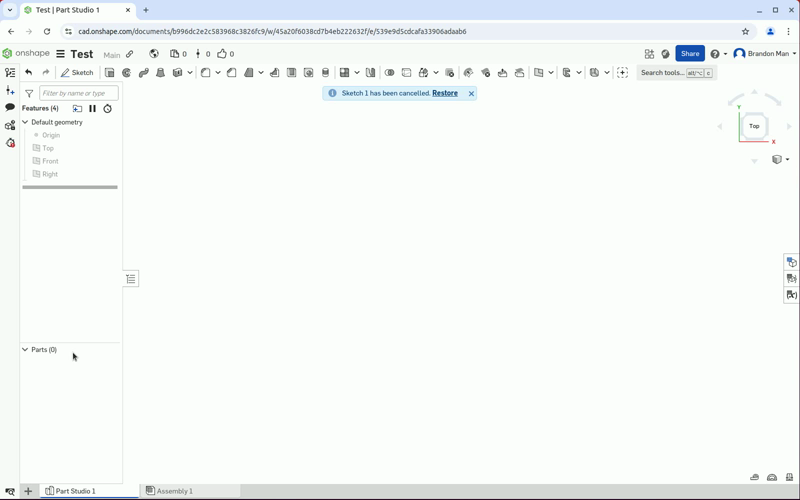
key(y)
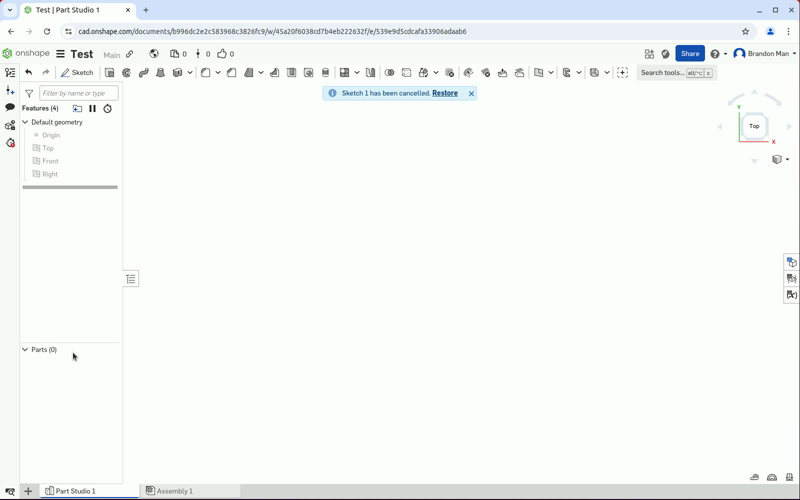
key(shift+p)
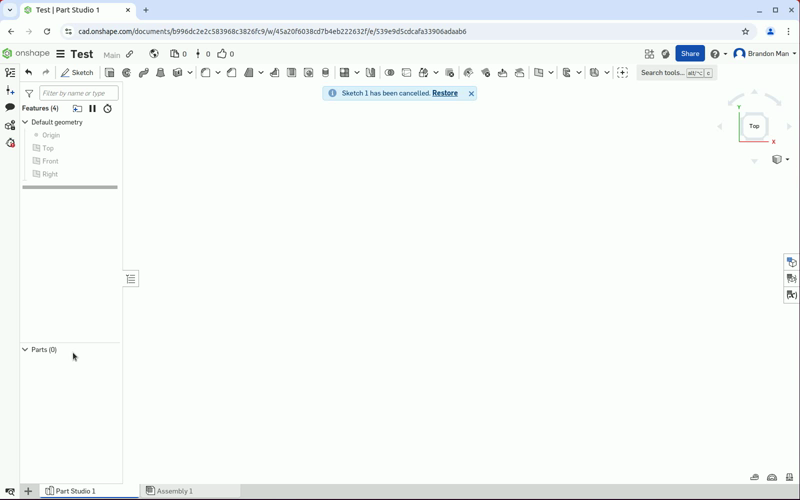
key(space)
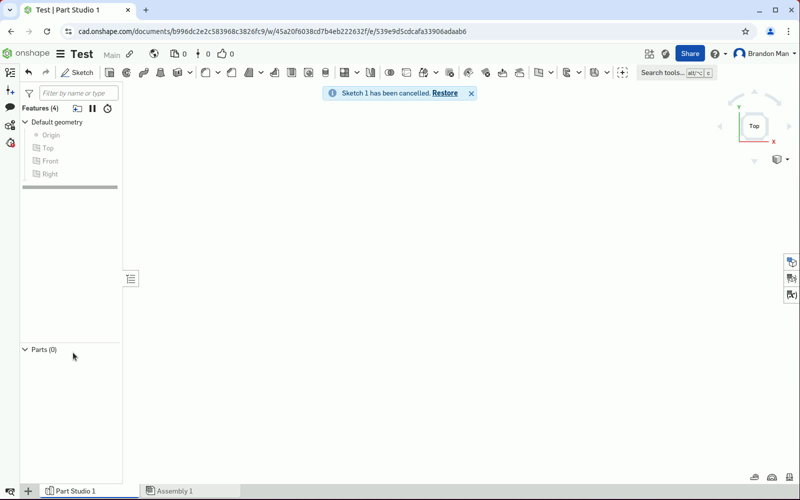
key_down(shift)
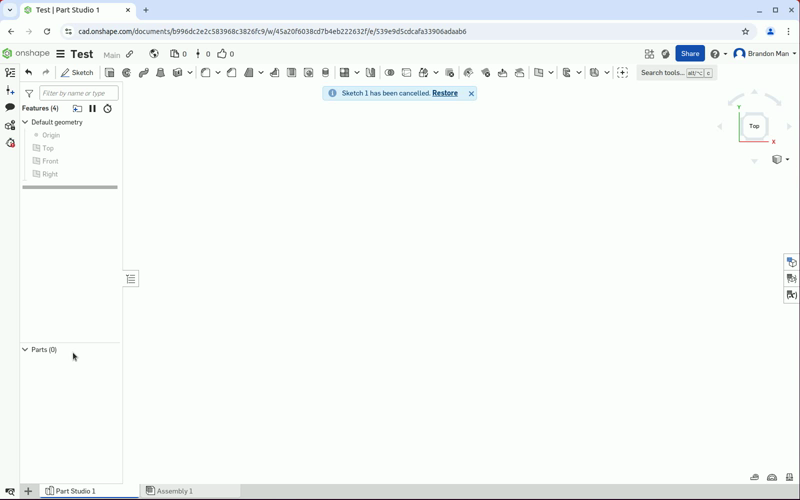
key(up)
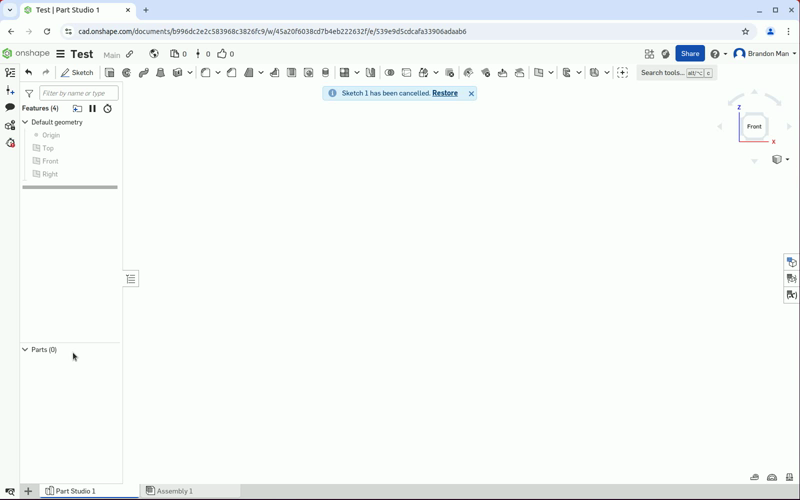
key_up(shift)
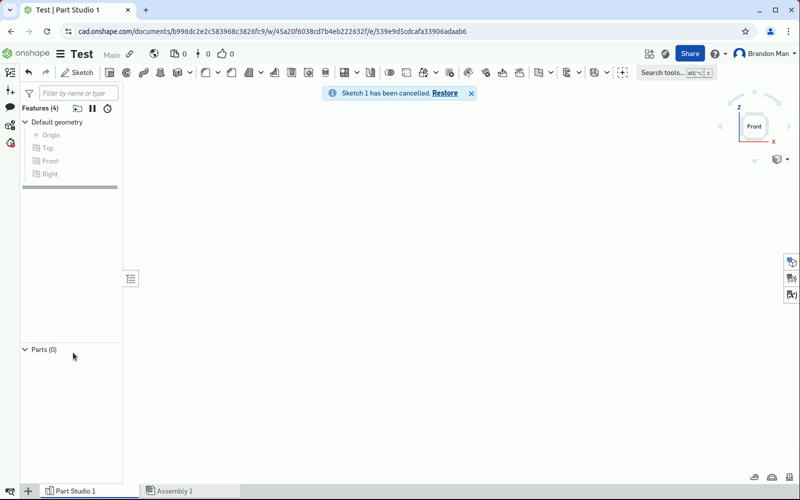
mouse_move(73, 352)
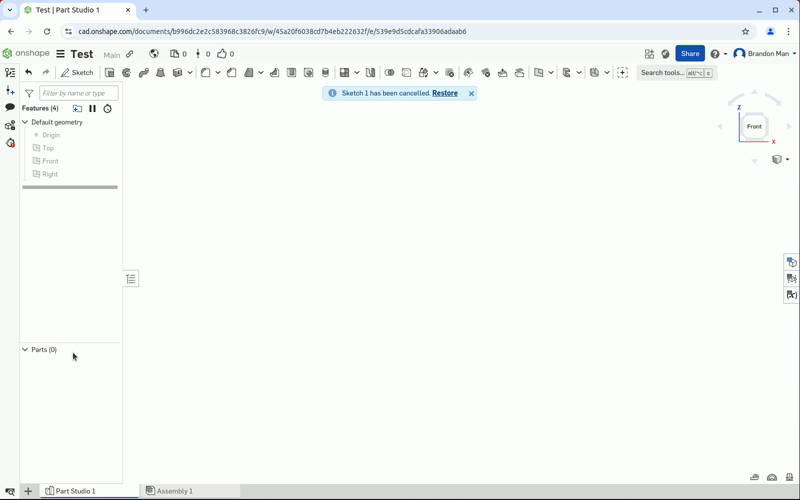
key(shift+y)
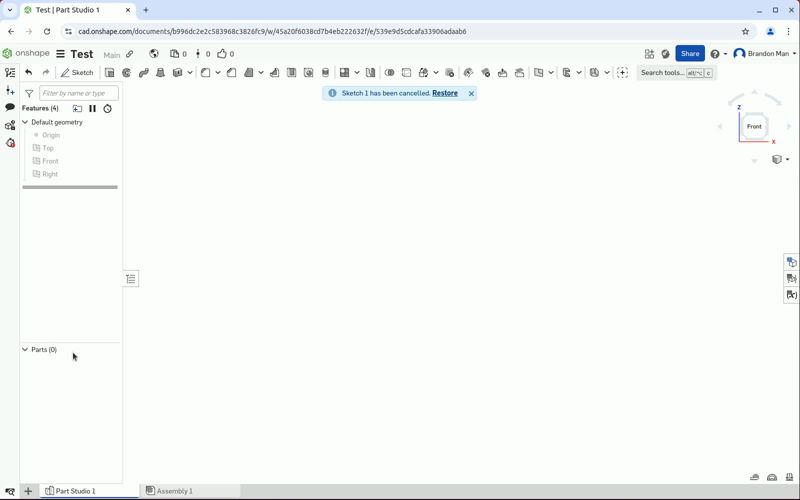
key(shift+s)
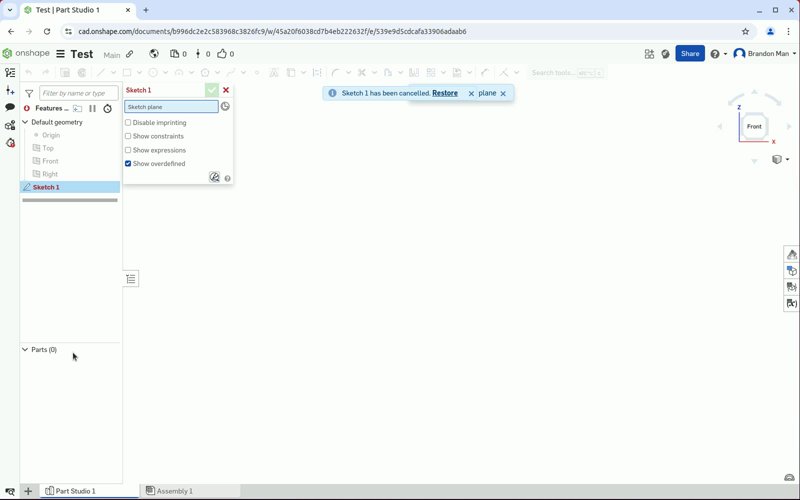
mouse_move(73, 163)
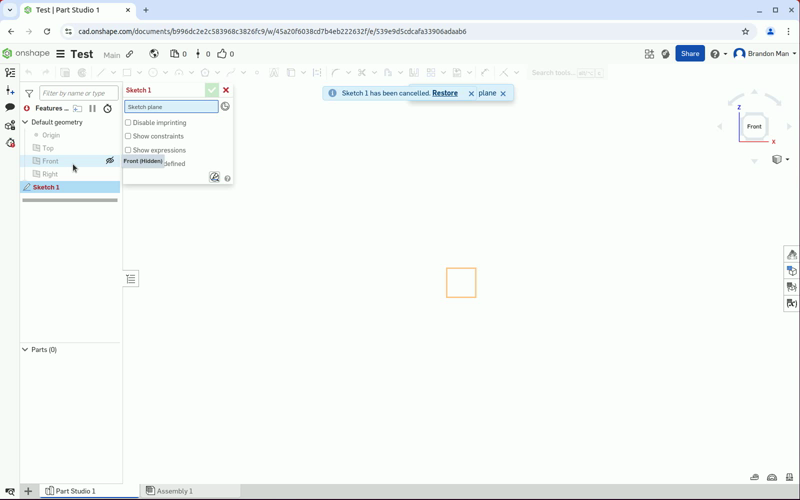
click(73, 163)
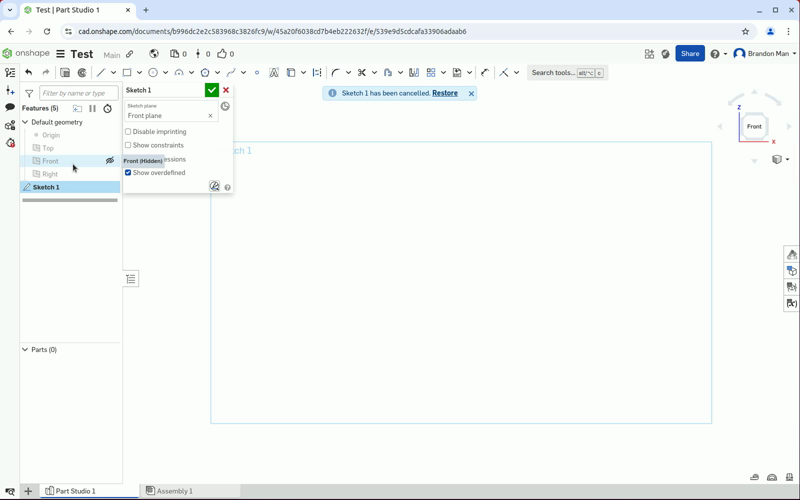
mouse_move(73, 352)
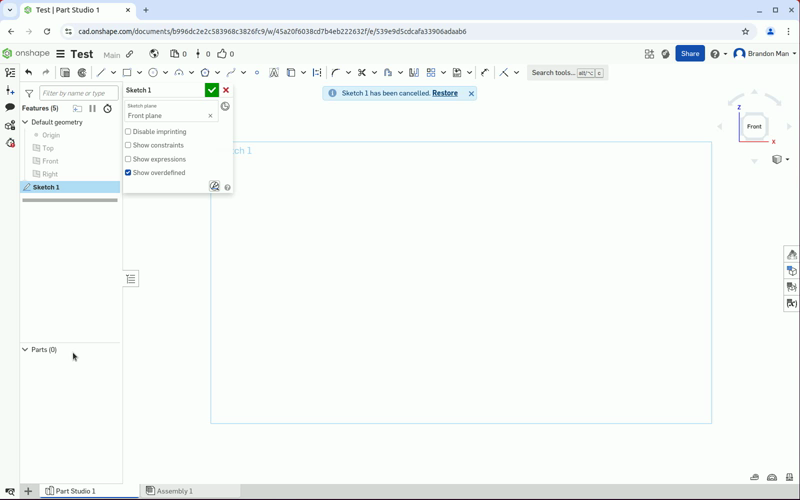
key(y)
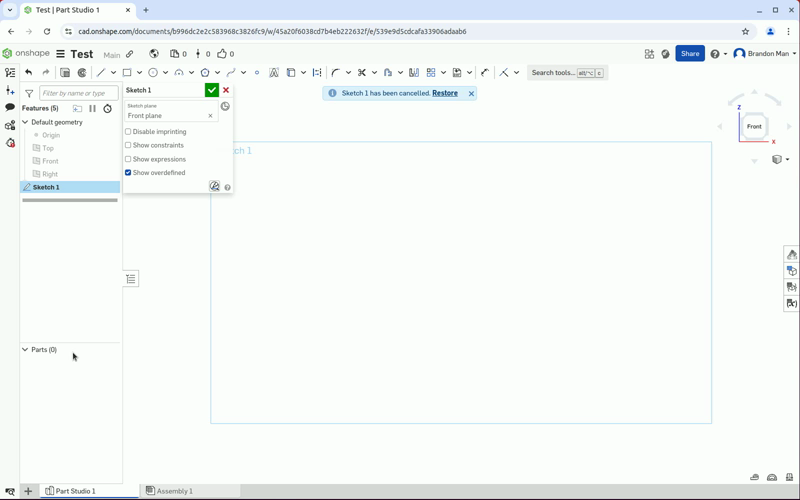
key(c)
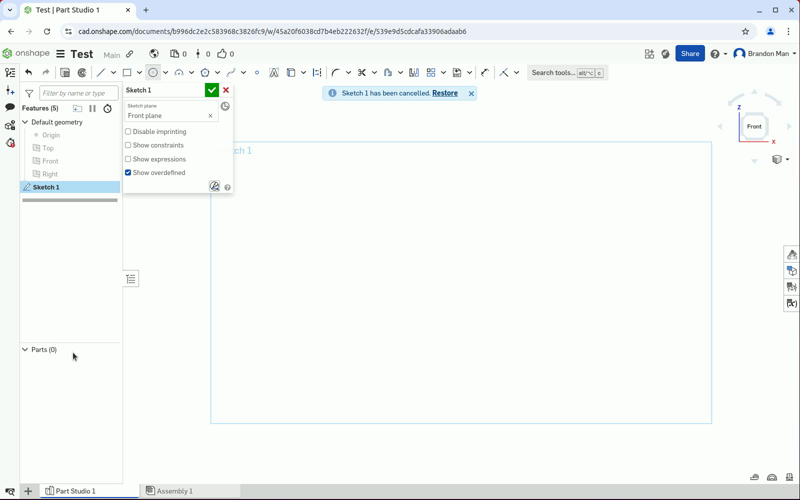
key_down(shift)
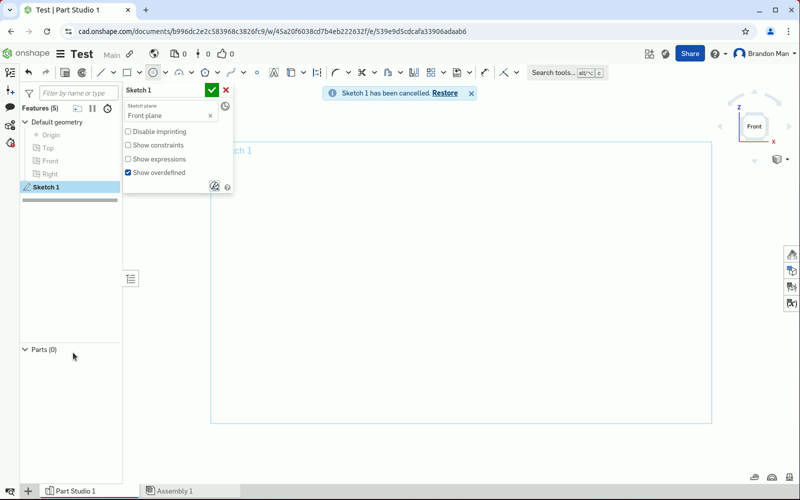
mouse_move(460, 282)
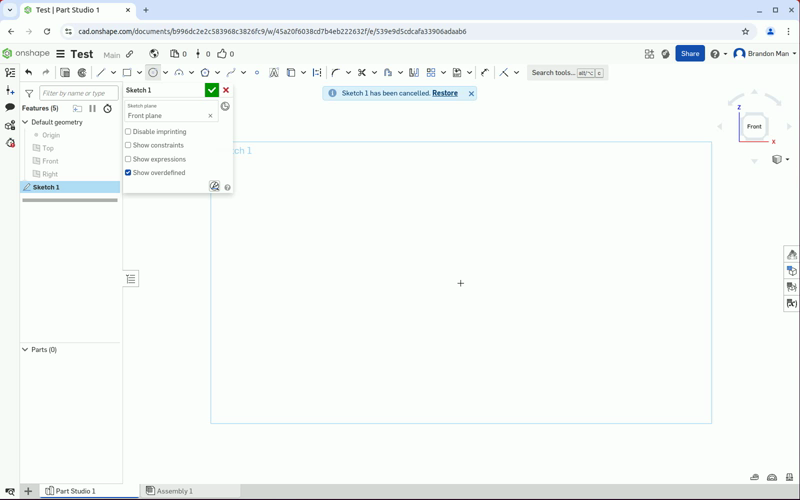
click(460, 282)
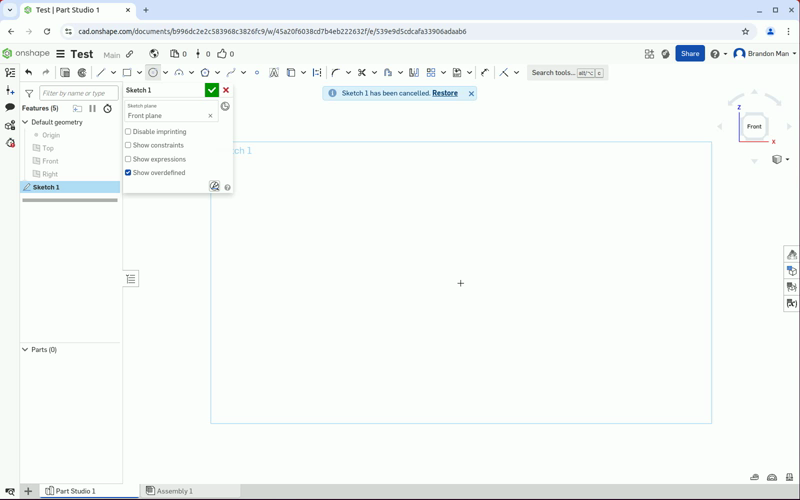
key_up(shift)
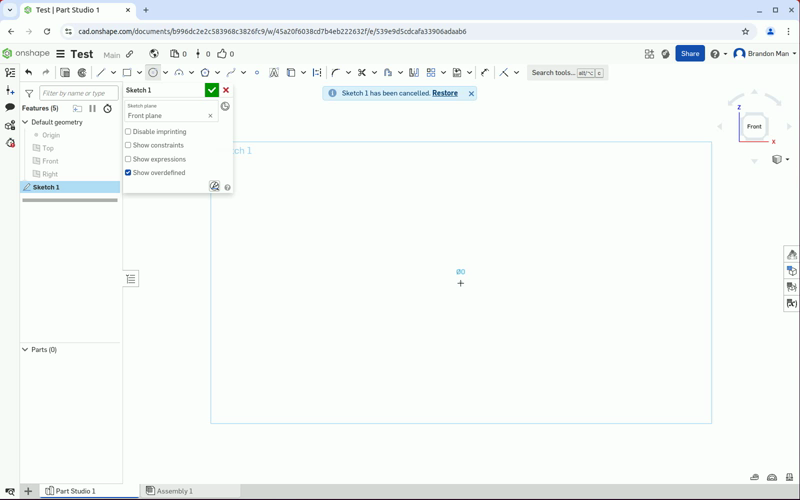
mouse_move(570, 282)
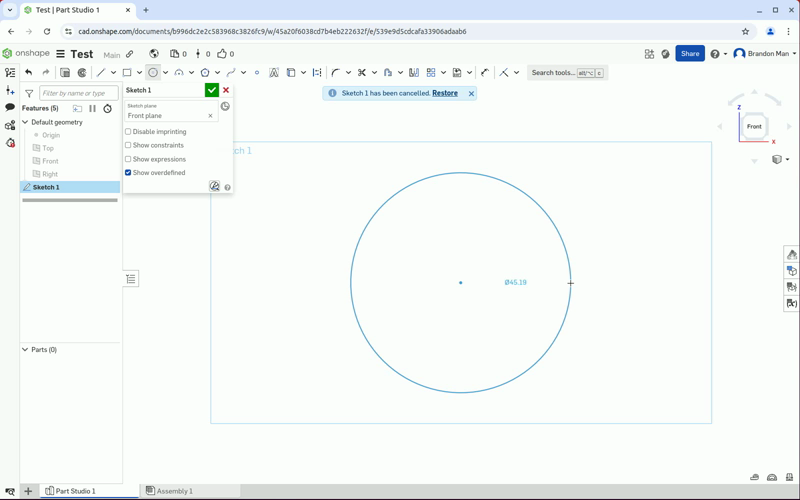
click(570, 282)
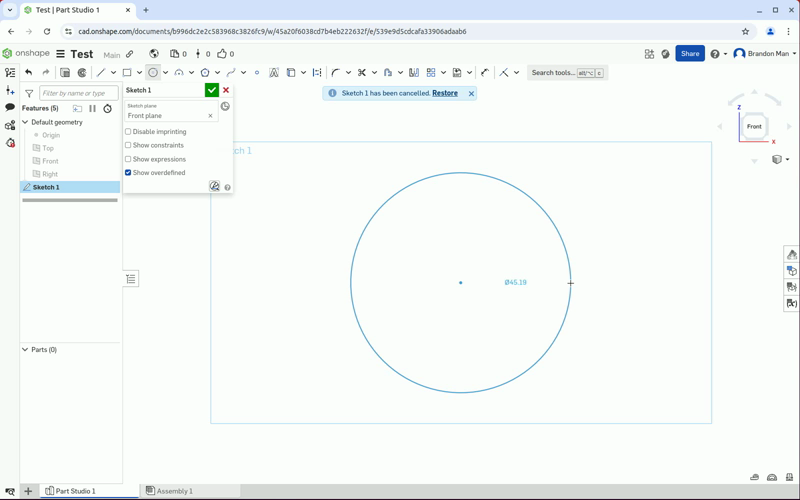
key(esc)
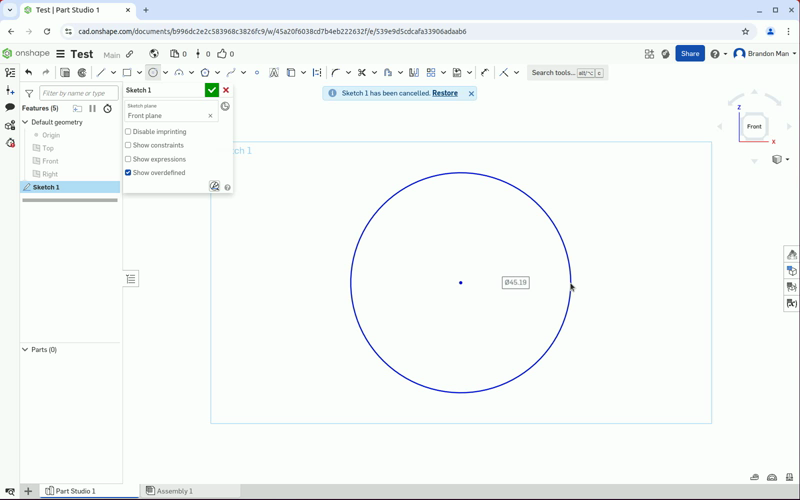
key(c)
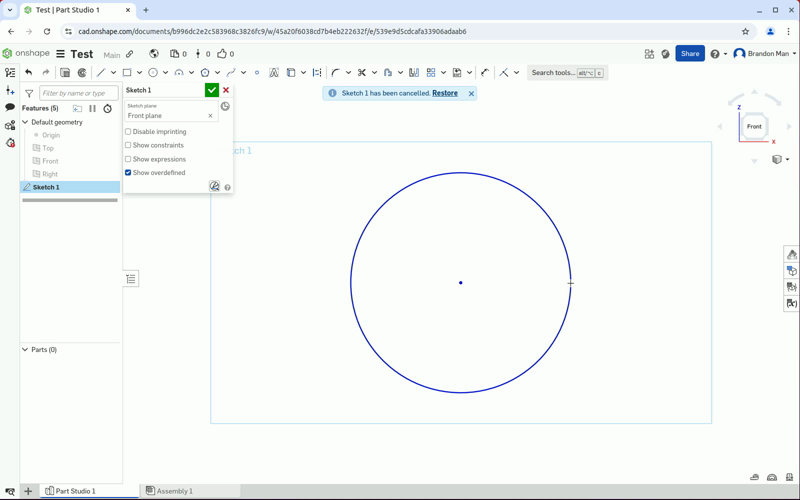
key_down(shift)
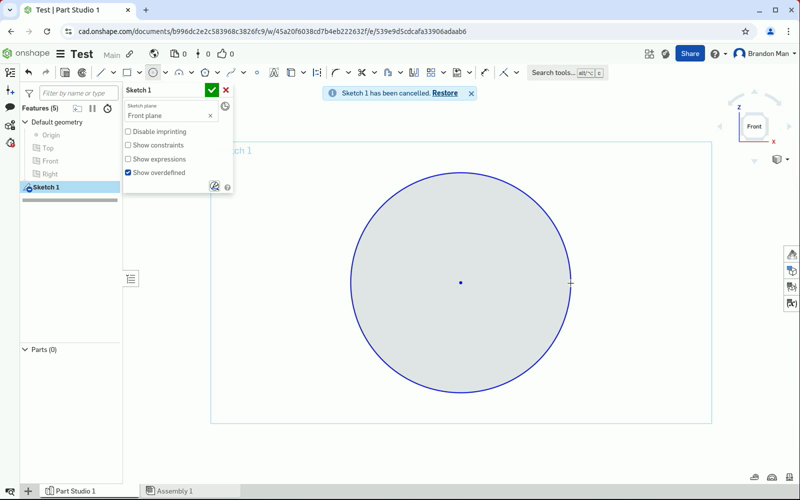
mouse_move(460, 282)
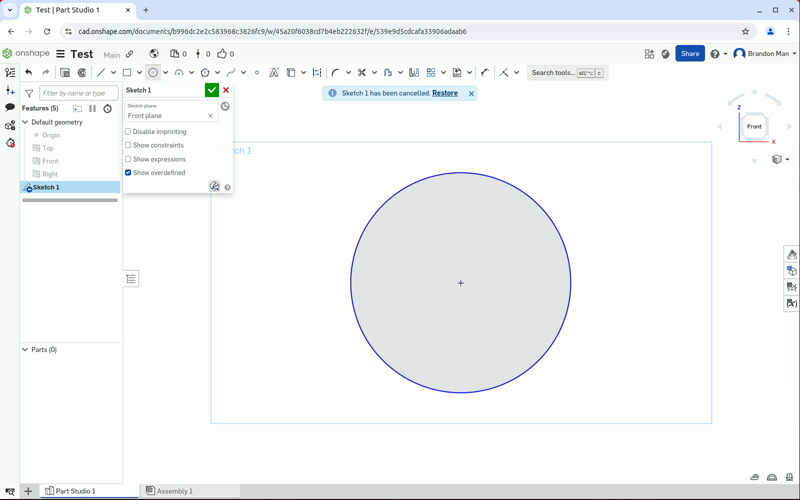
click(460, 282)
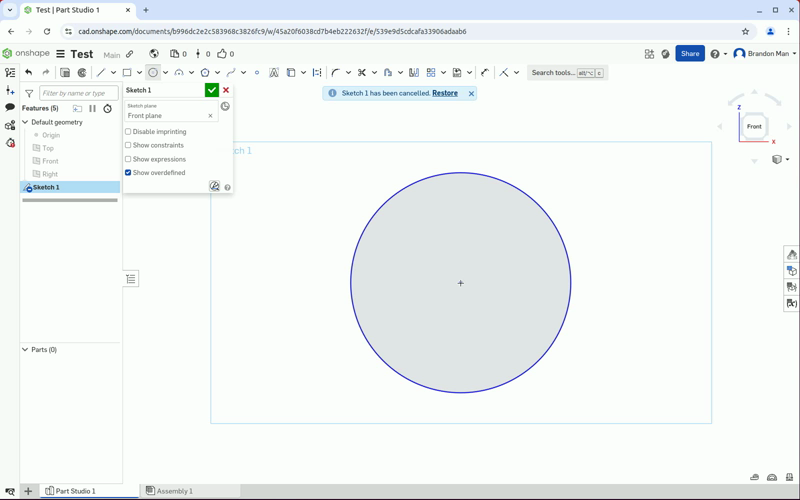
key_up(shift)
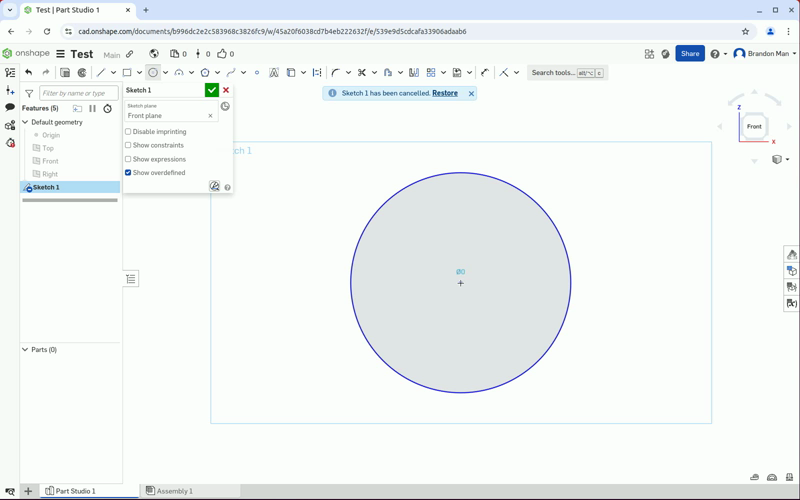
mouse_move(555, 282)
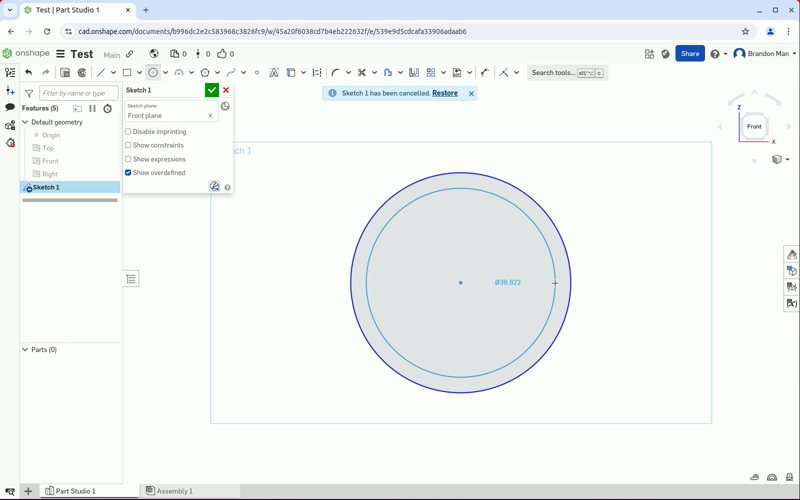
click(555, 282)
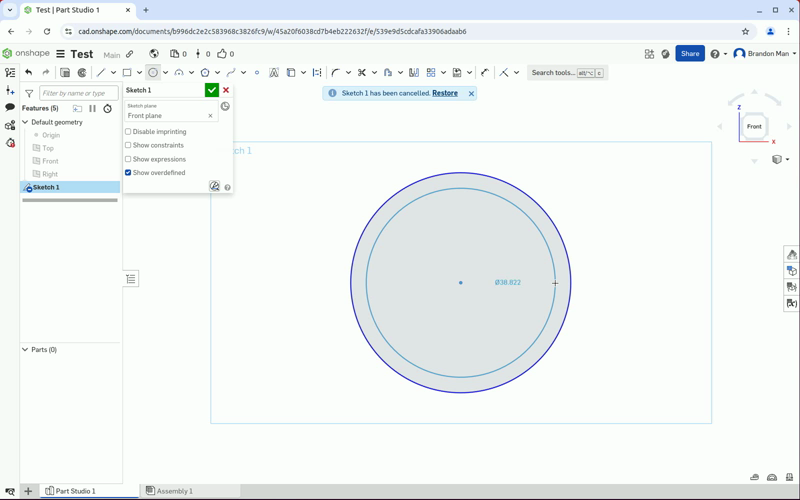
key(esc)
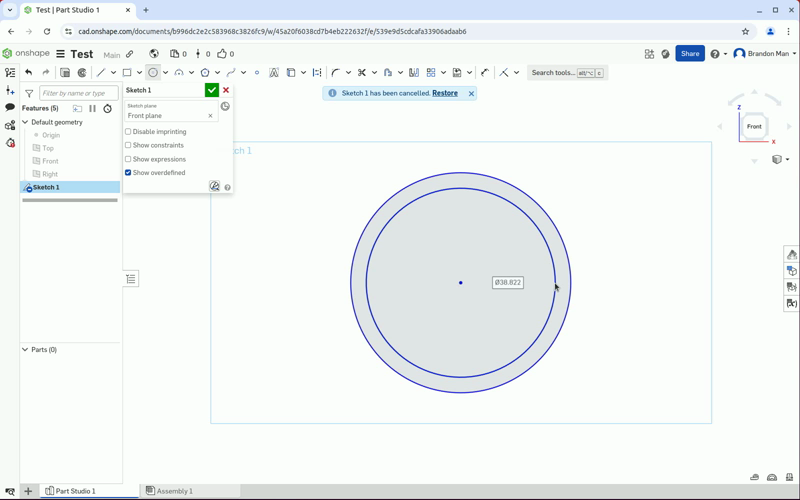
mouse_move(383, 216)
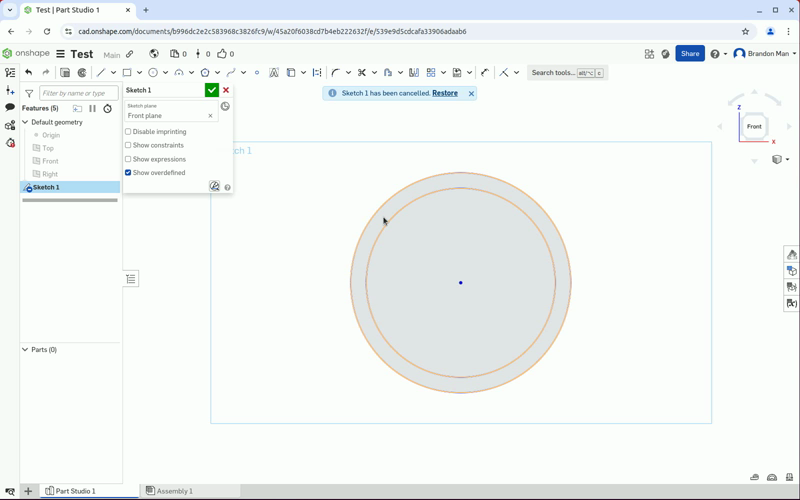
click(383, 216)
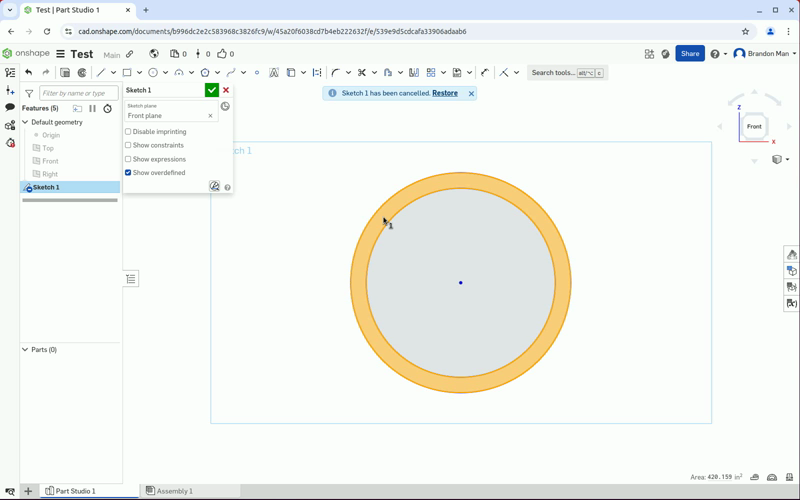
mouse_move(73, 352)
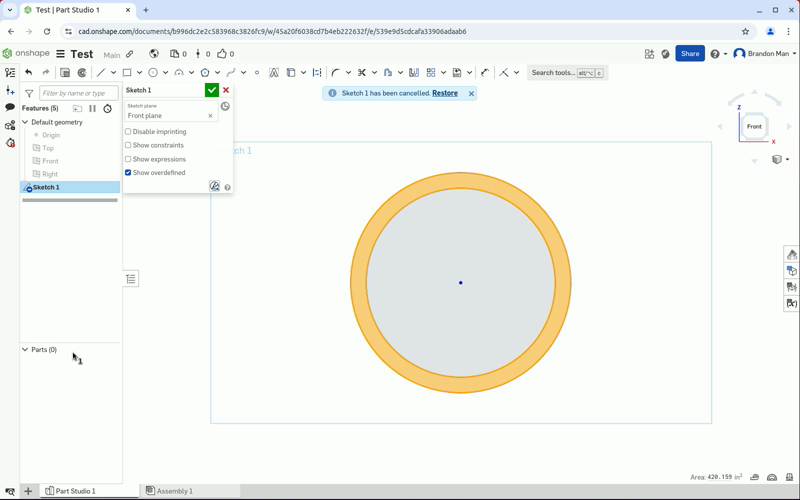
key(shift+y)
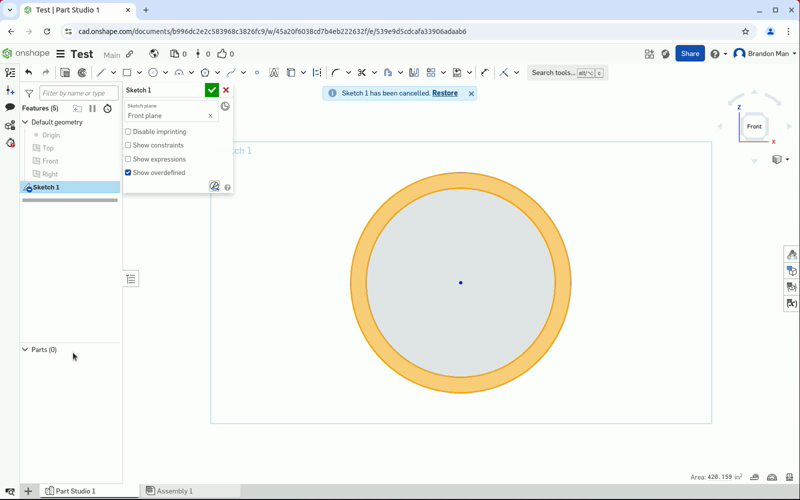
key(shift+e)
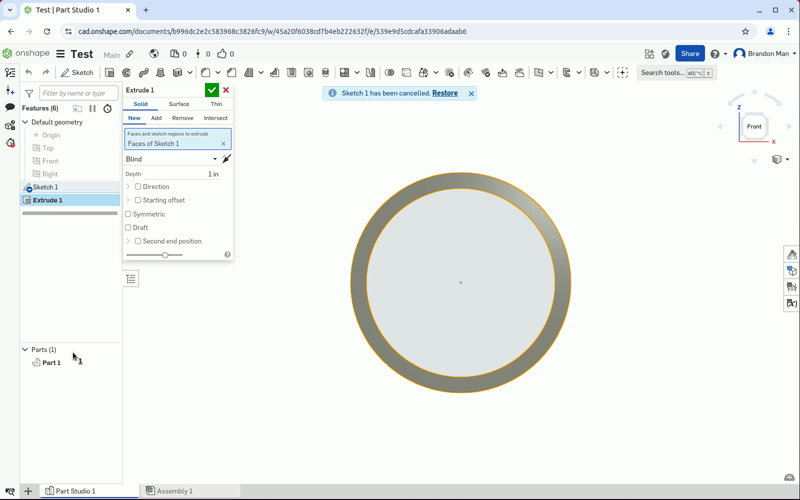
mouse_move(143, 106)
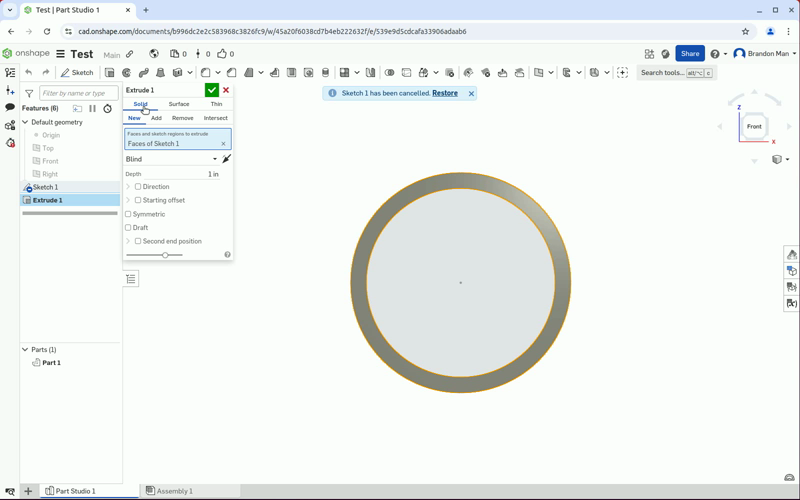
click(143, 106)
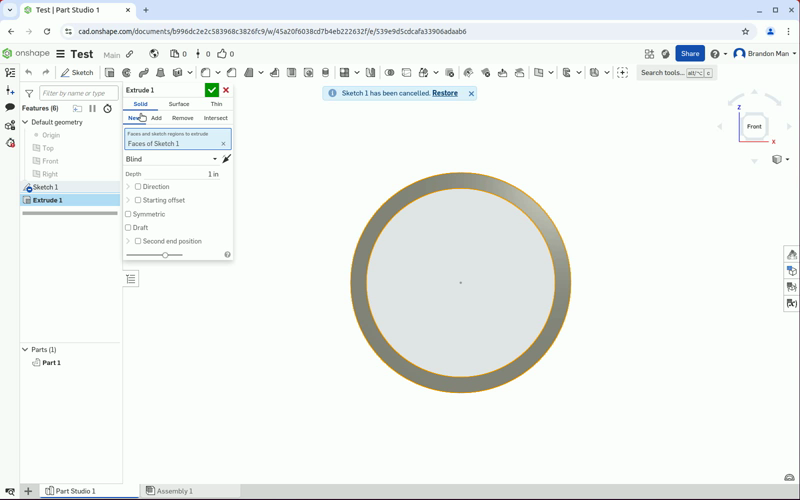
mouse_move(137, 120)
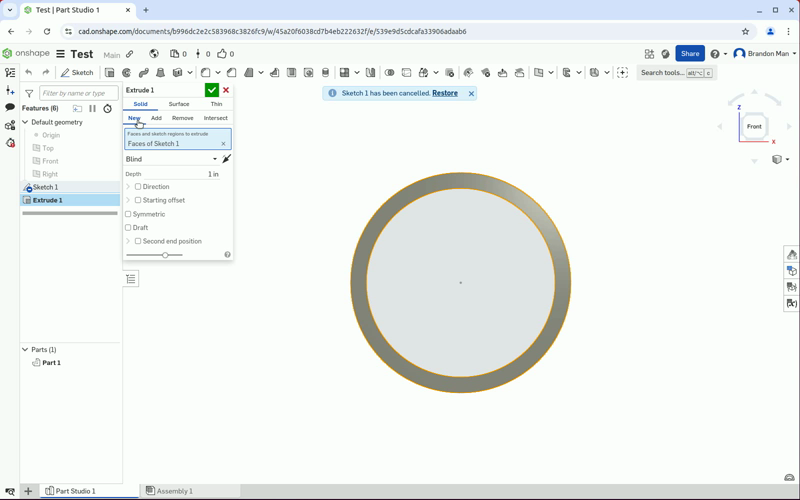
click(137, 120)
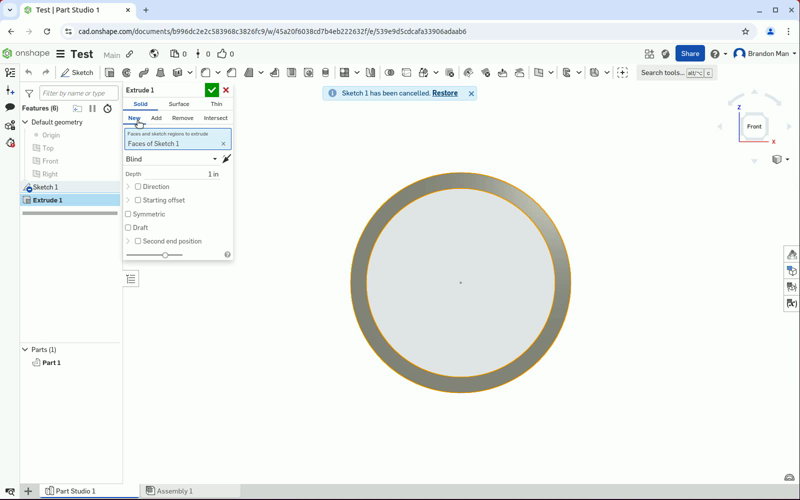
key(tab, 4)
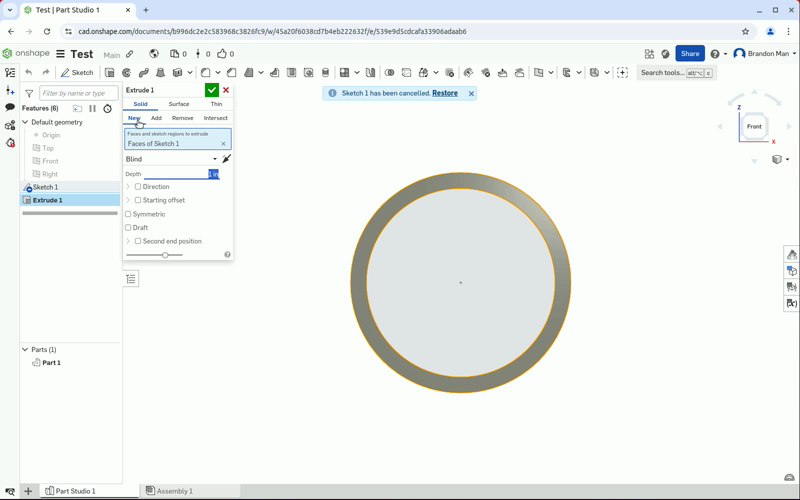
text(23.108)
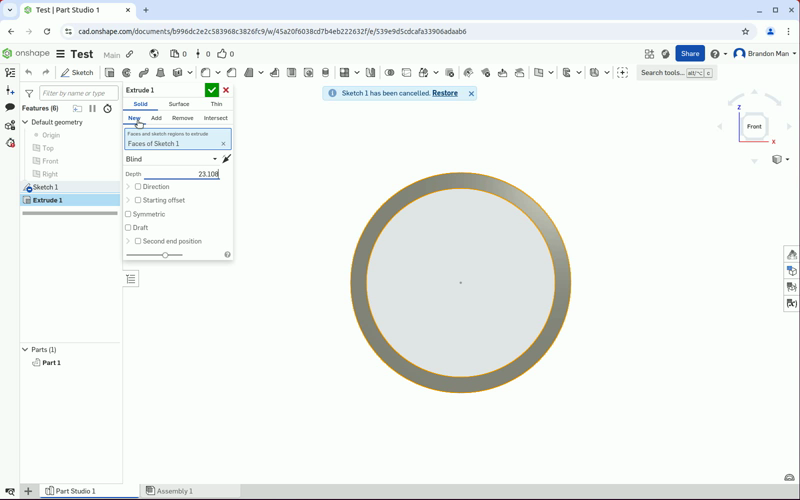
key(enter)
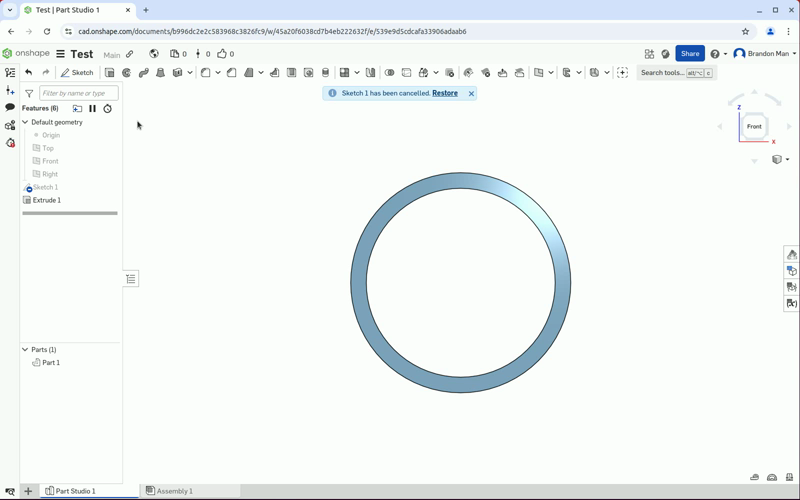
key(shift+h)
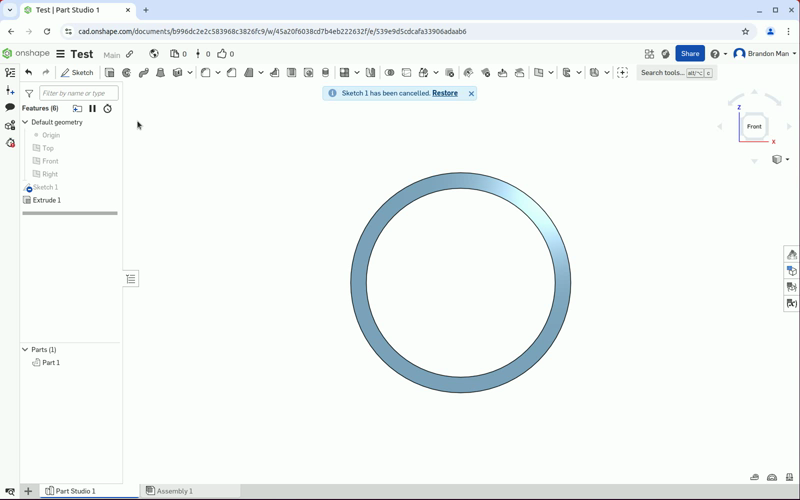
key(shift+h)
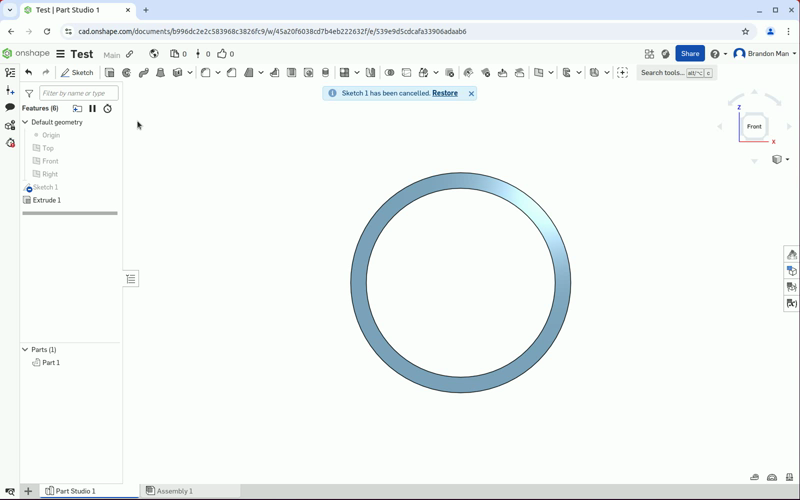
mouse_move(73, 189)
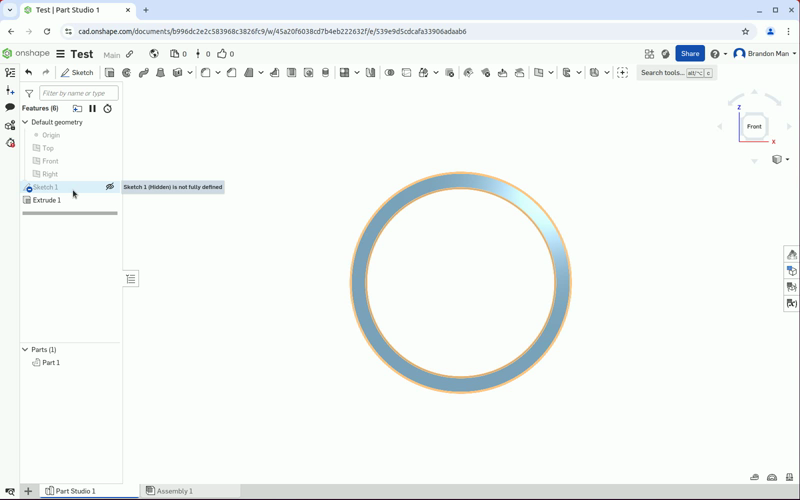
click(73, 189)
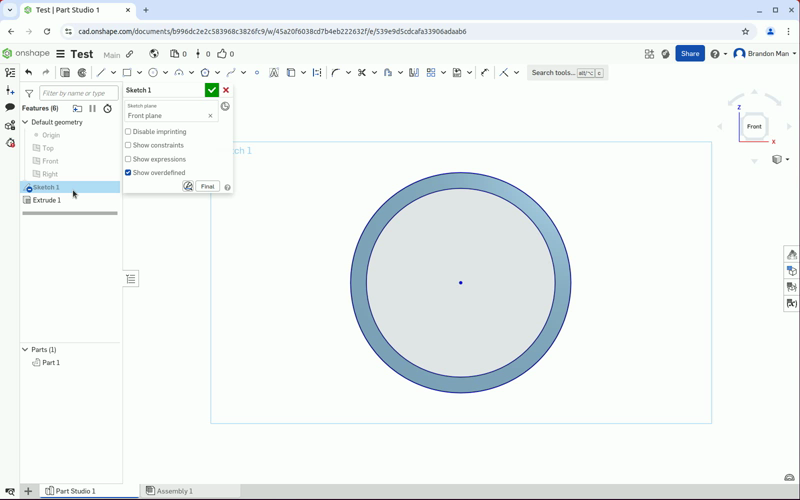
mouse_move(229, 92)
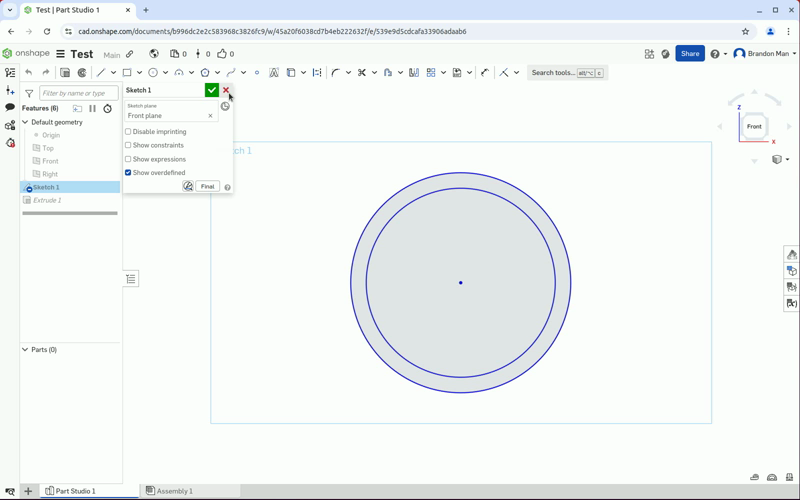
click(229, 92)
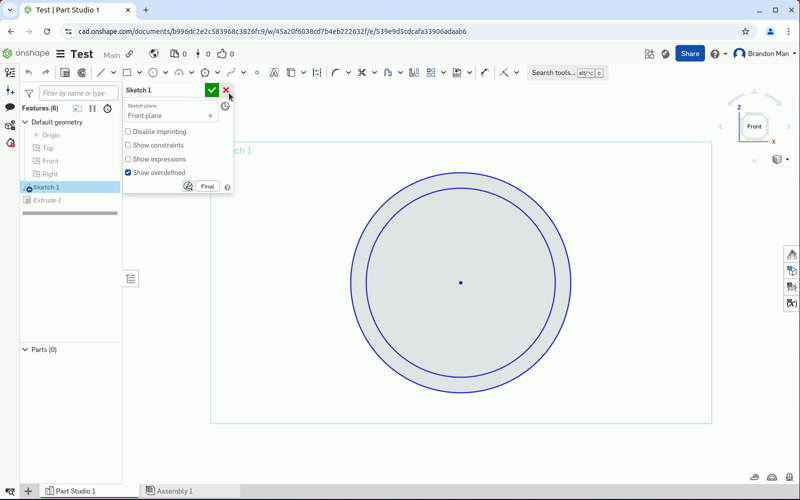
key(shift+s)
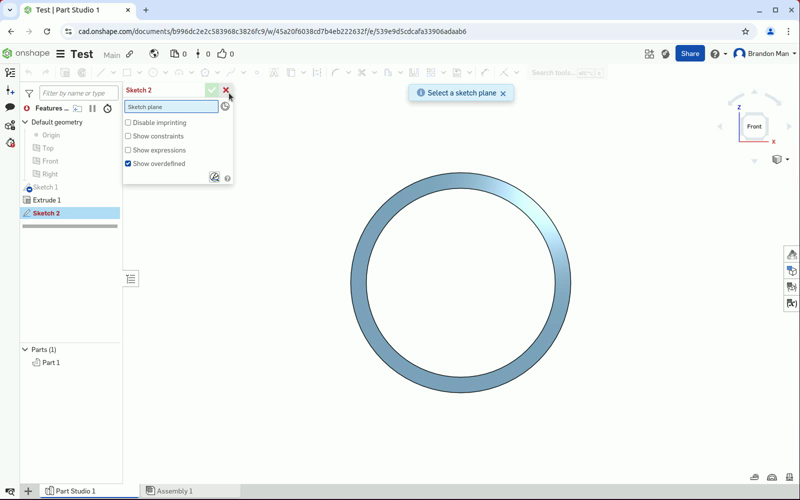
mouse_move(73, 163)
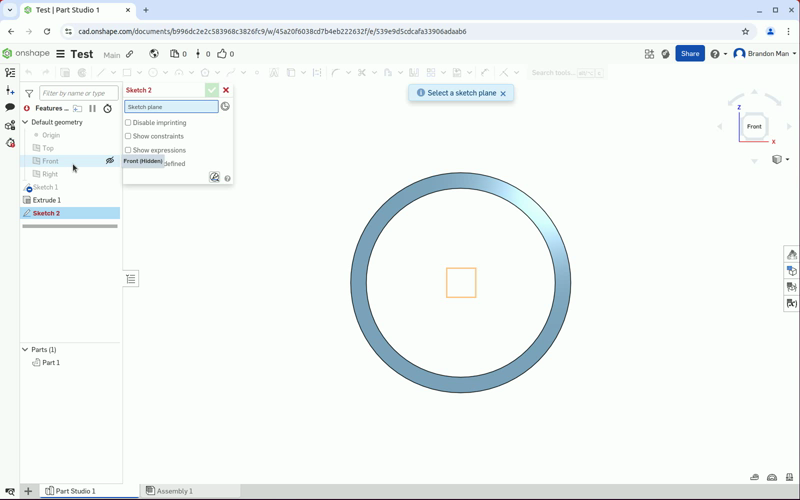
click(73, 163)
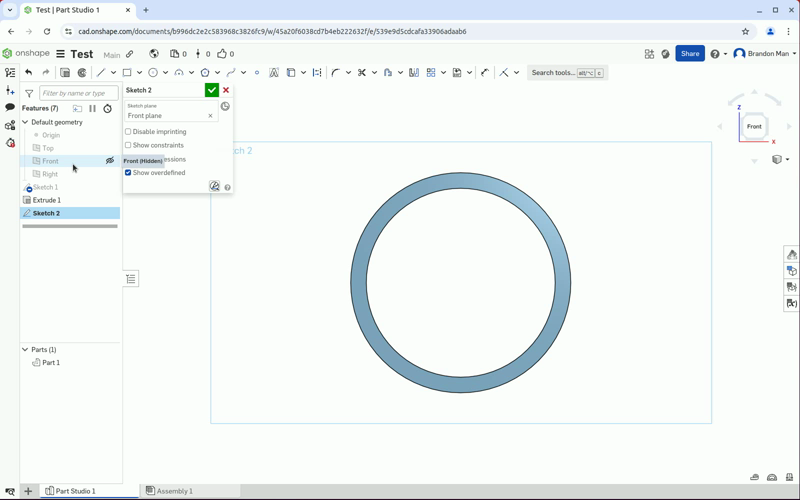
mouse_move(73, 352)
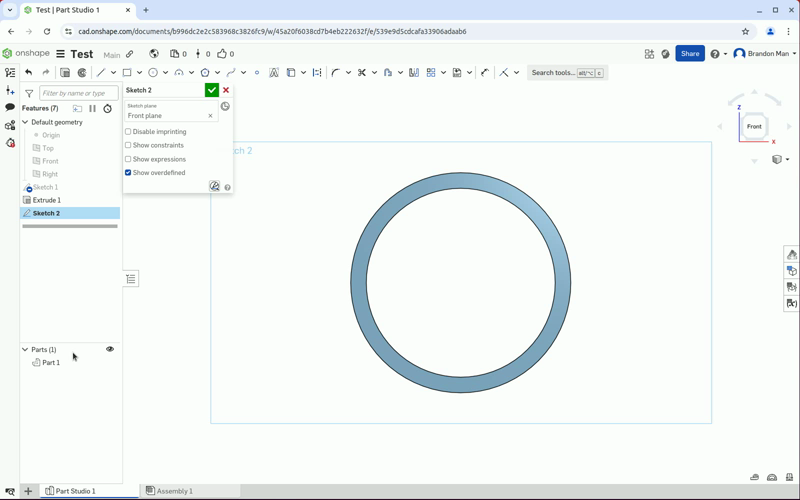
key(y)
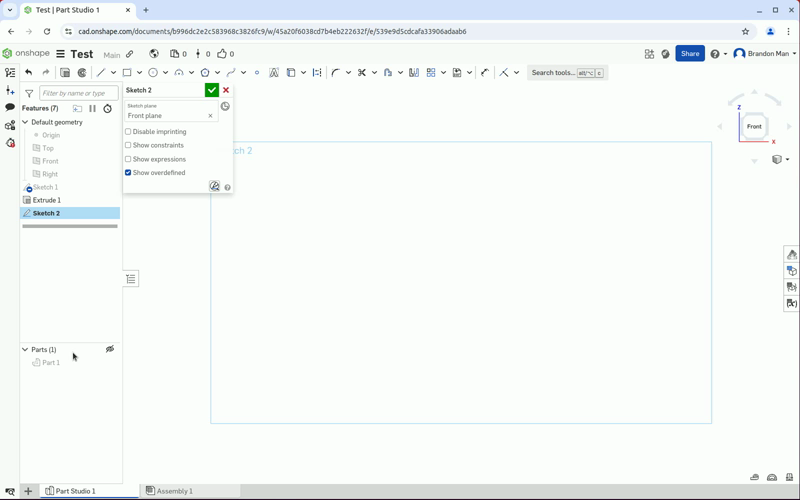
key(c)
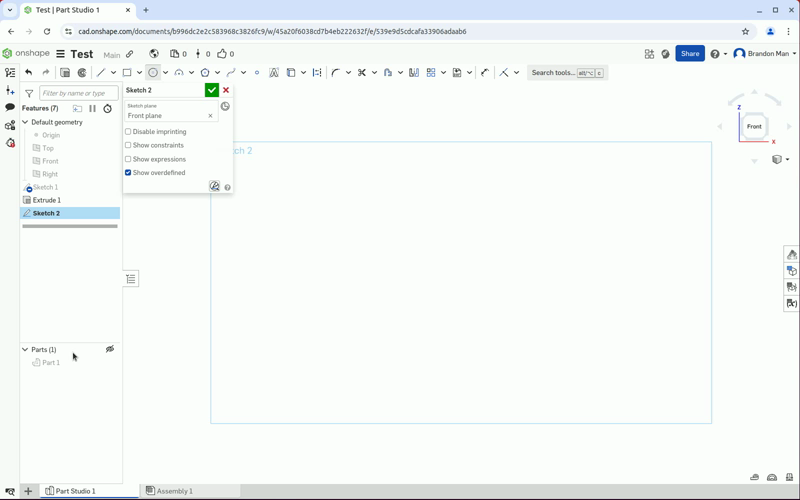
key_down(shift)
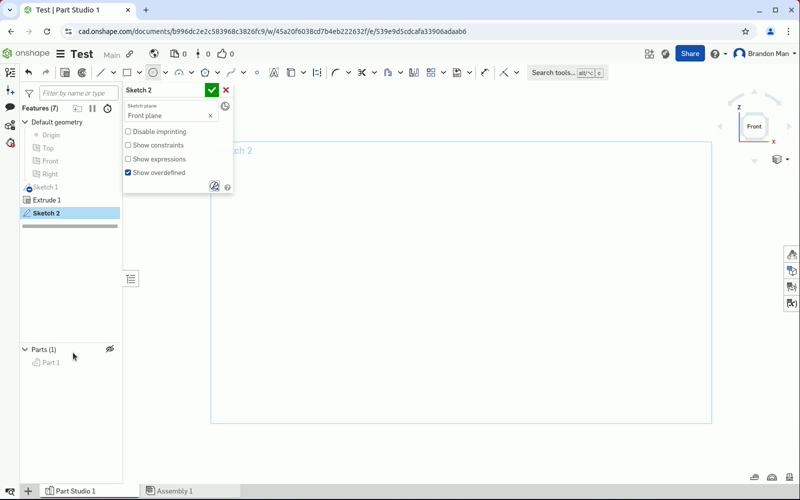
mouse_move(461, 282)
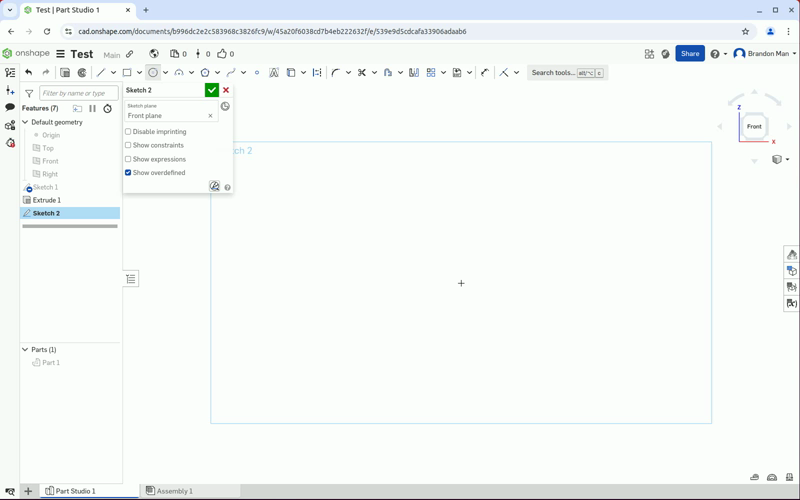
click(461, 282)
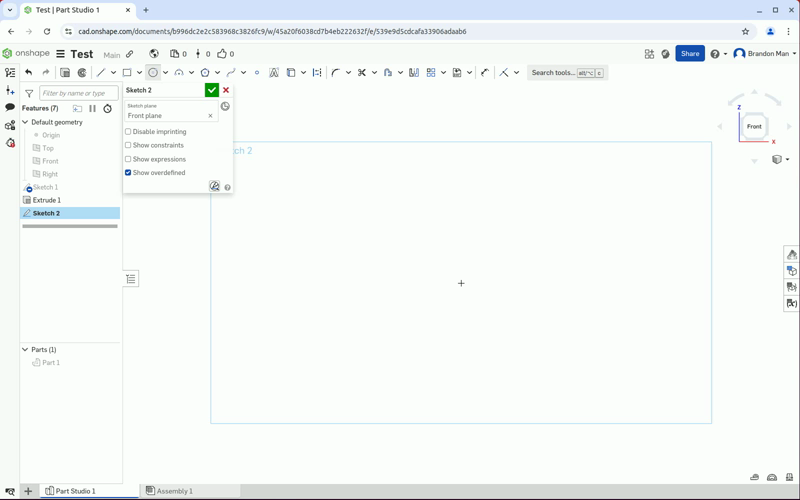
key_up(shift)
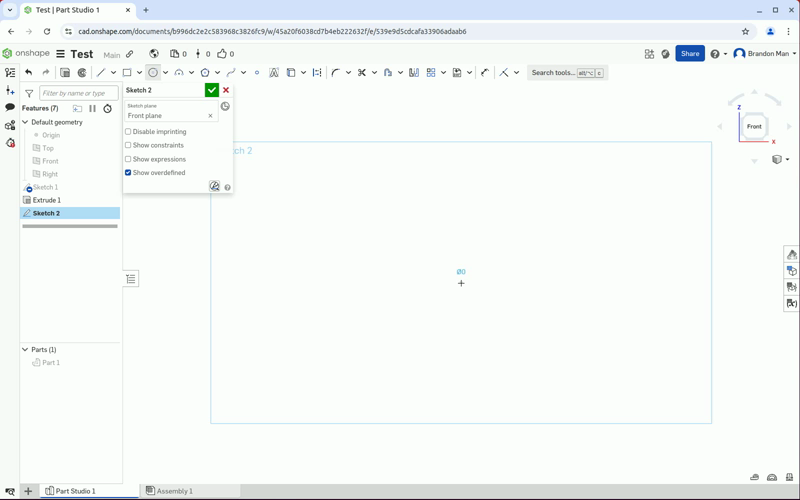
mouse_move(527, 282)
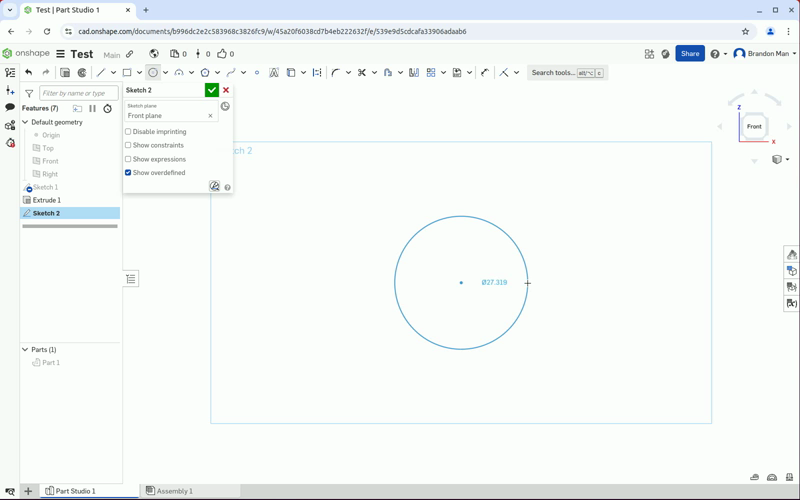
click(527, 282)
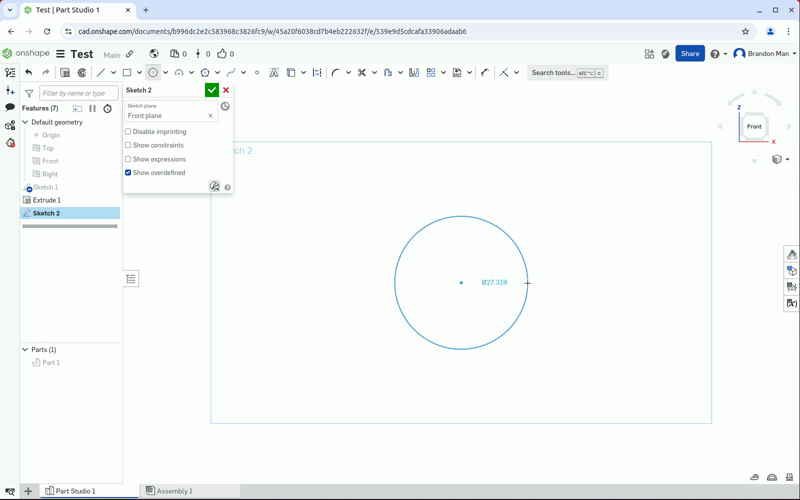
key(esc)
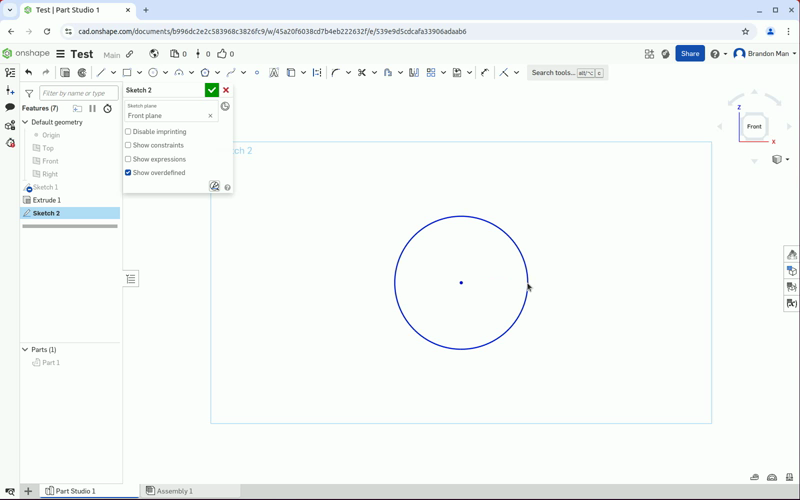
mouse_move(486, 269)
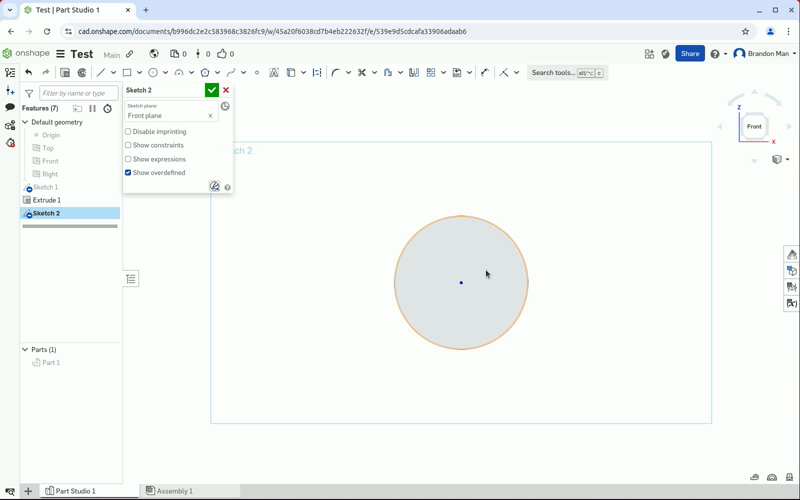
click(486, 269)
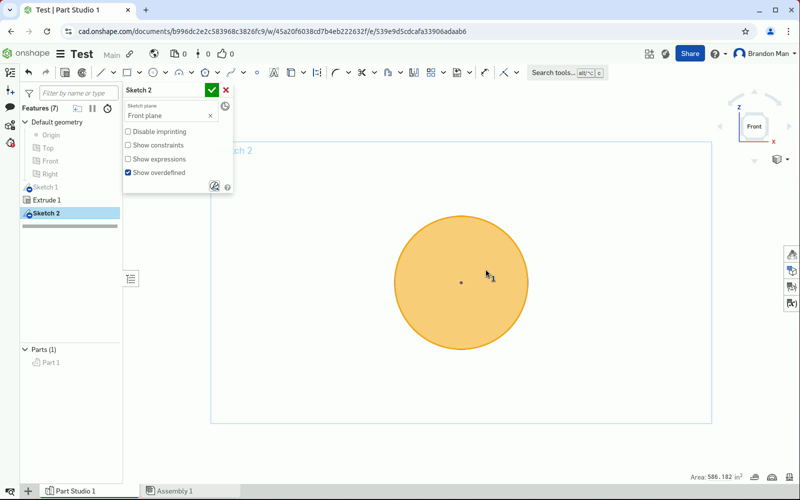
mouse_move(73, 352)
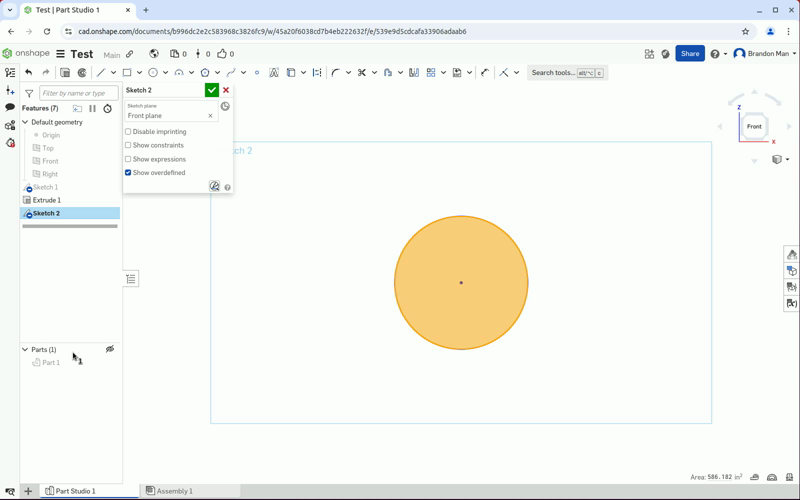
key(shift+y)
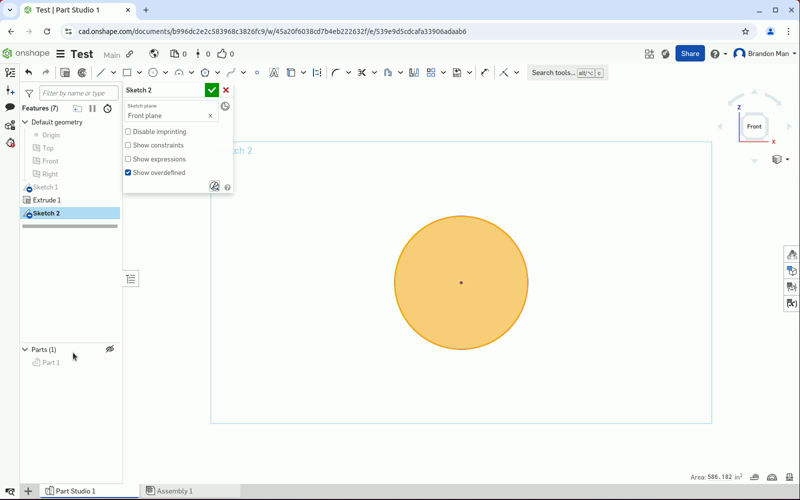
key(shift+e)
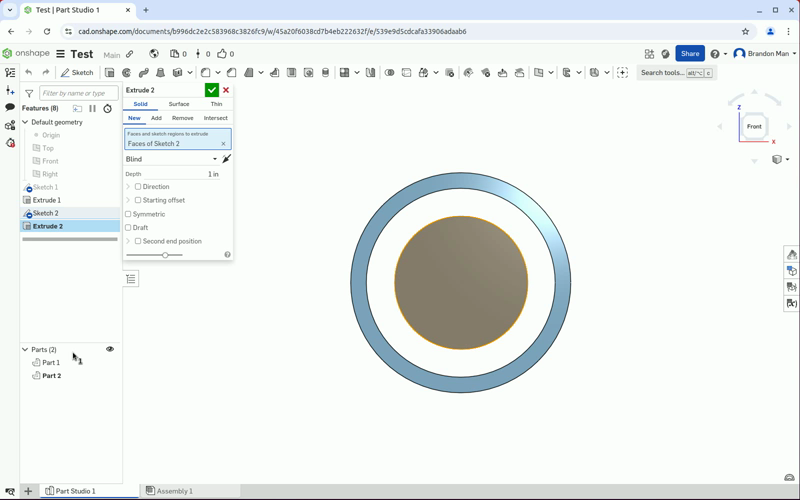
mouse_move(143, 106)
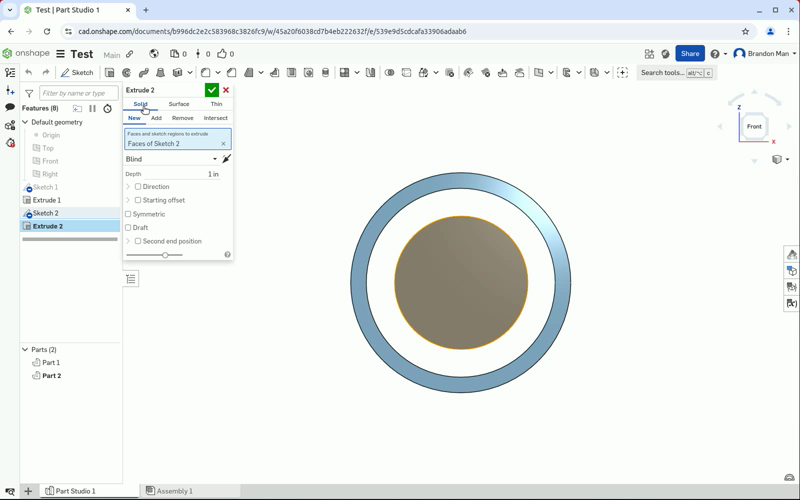
click(143, 106)
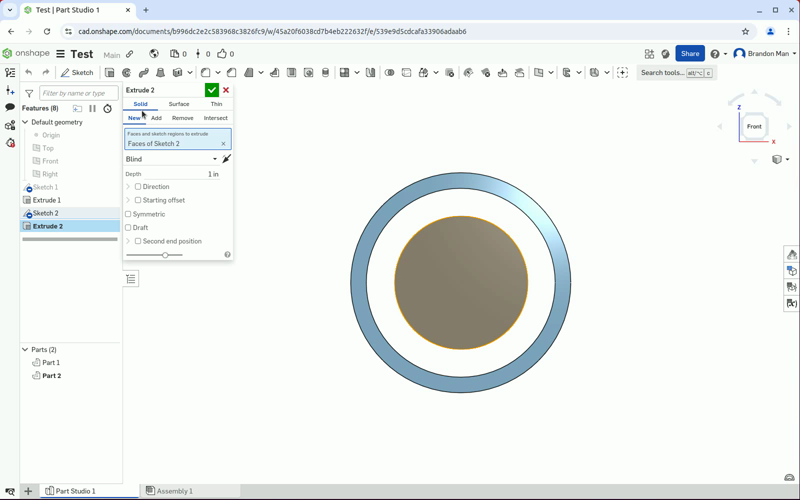
mouse_move(137, 120)
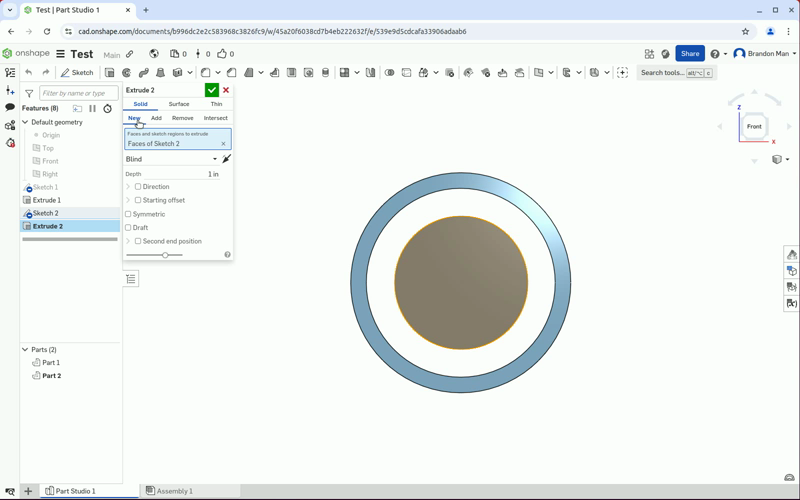
click(137, 120)
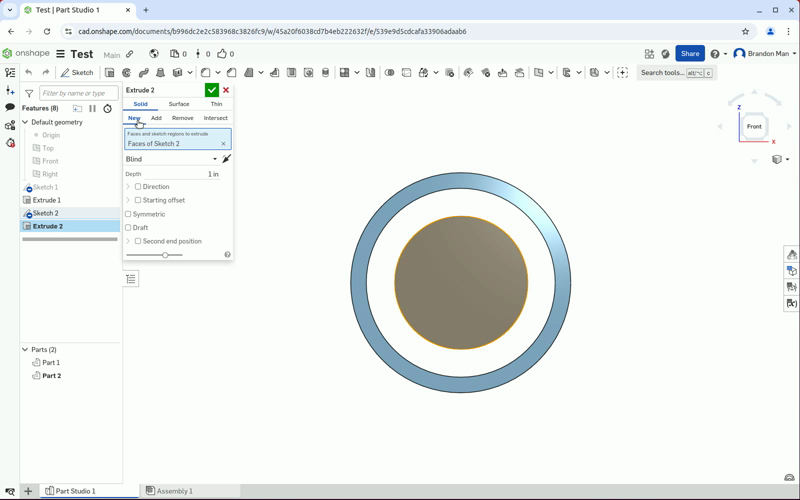
key(tab, 4)
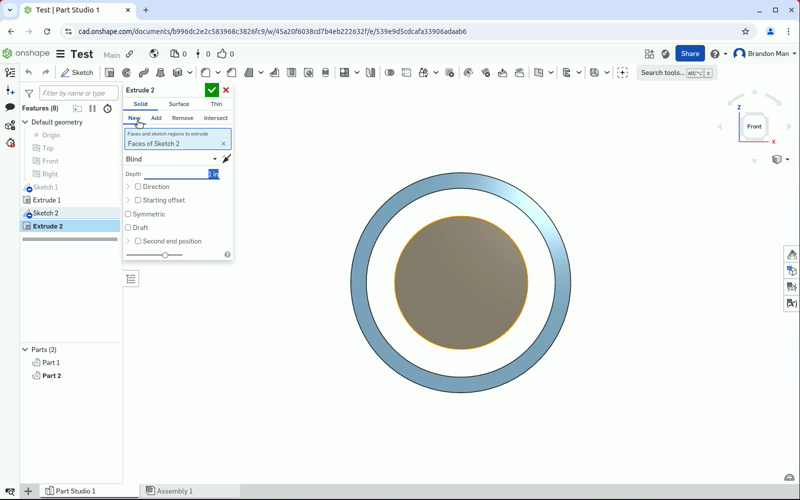
text(23.108)
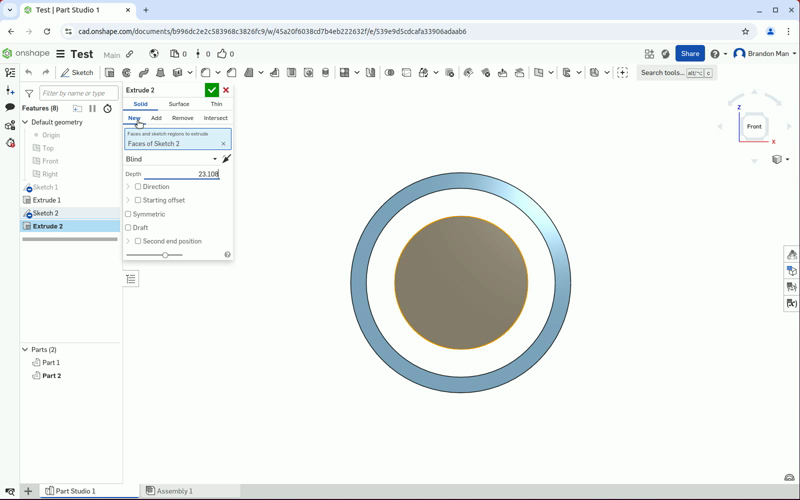
key(enter)
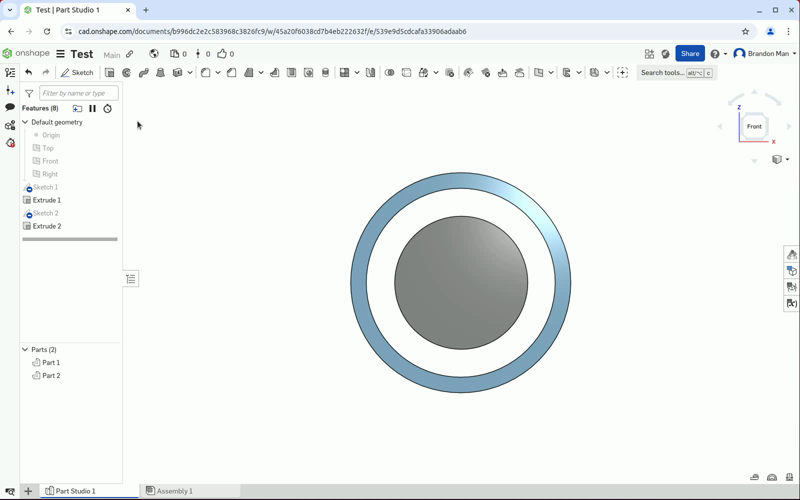
key(shift+h)
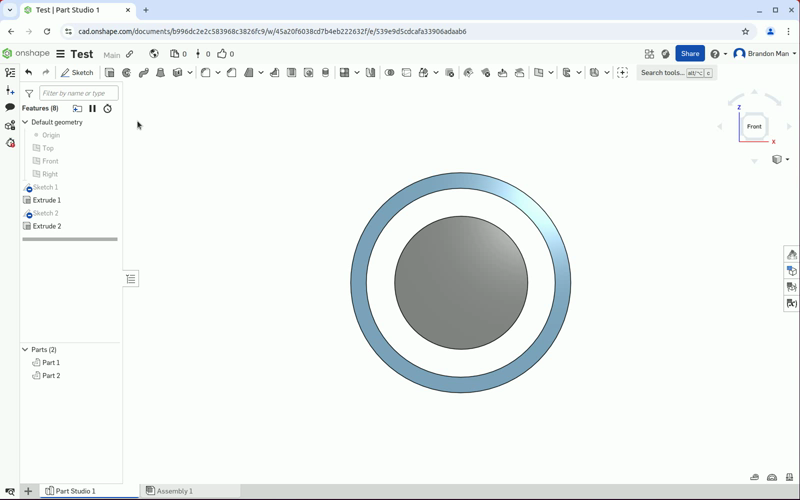
key(shift+h)
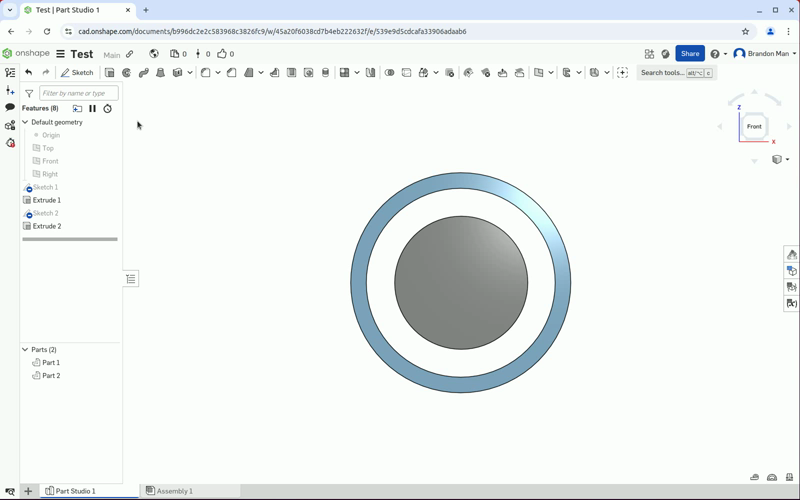
mouse_move(73, 189)
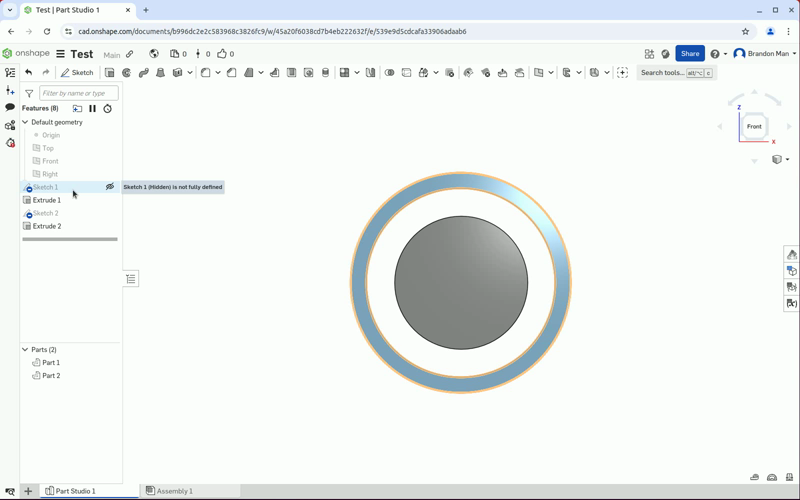
click(73, 189)
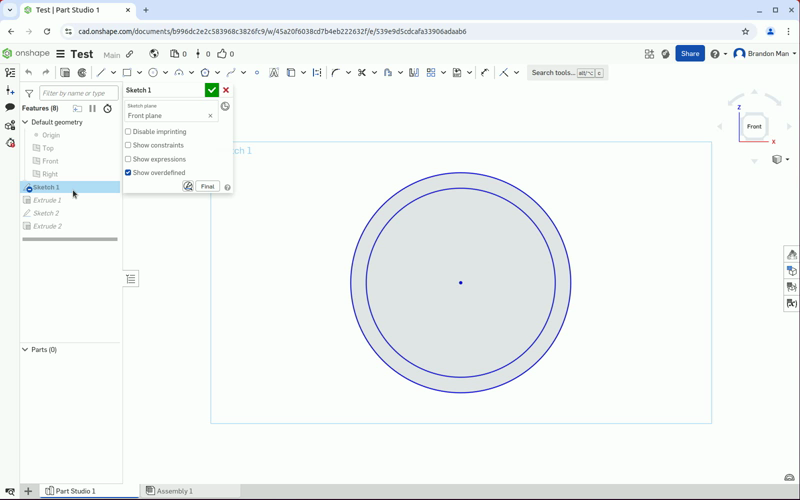
mouse_move(229, 92)
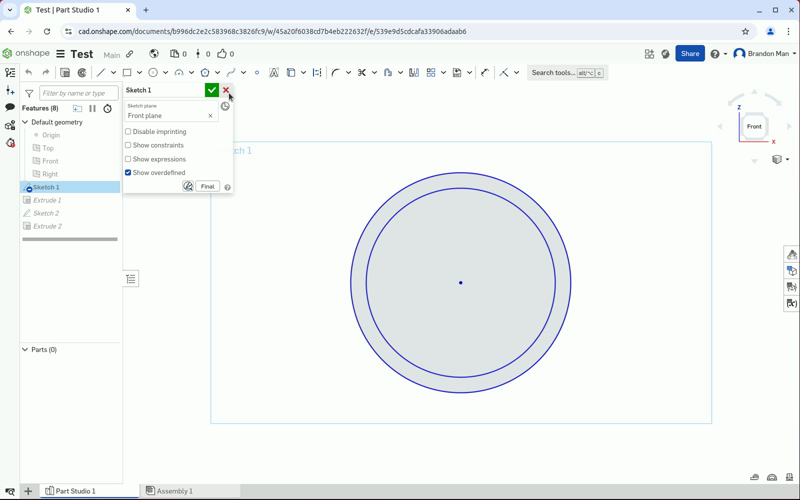
click(229, 92)
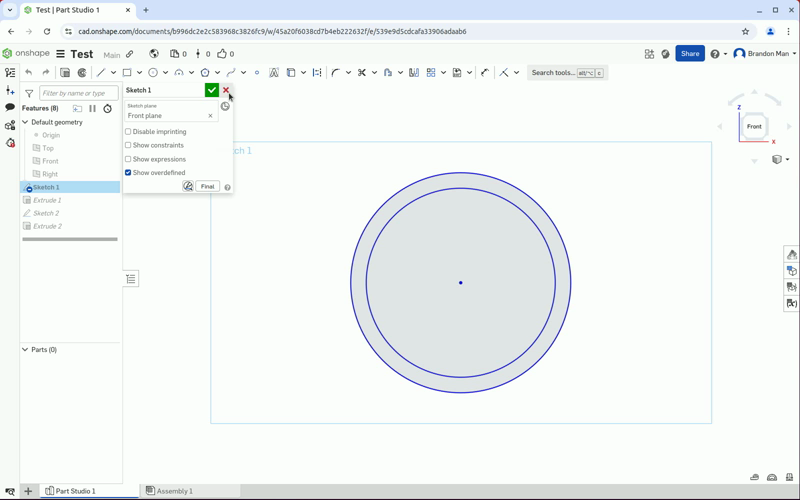
key(shift+s)
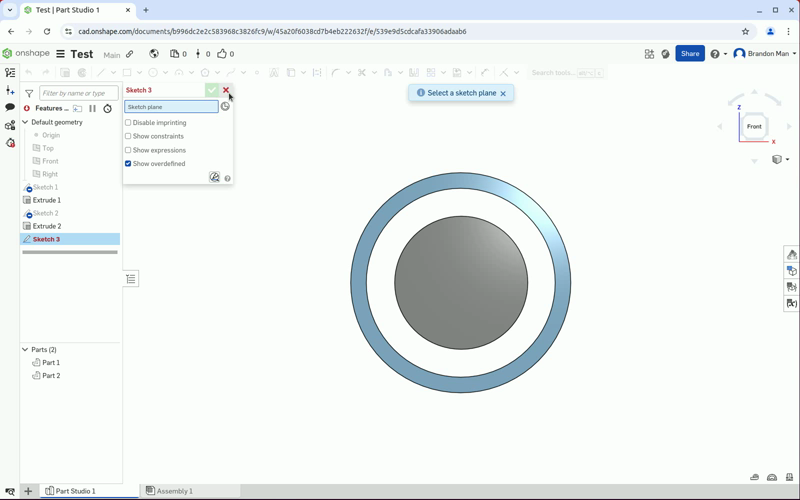
mouse_move(73, 163)
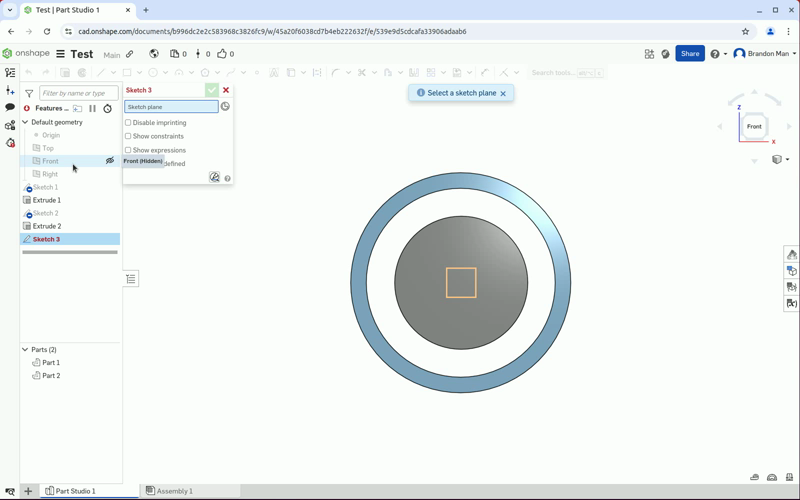
click(73, 163)
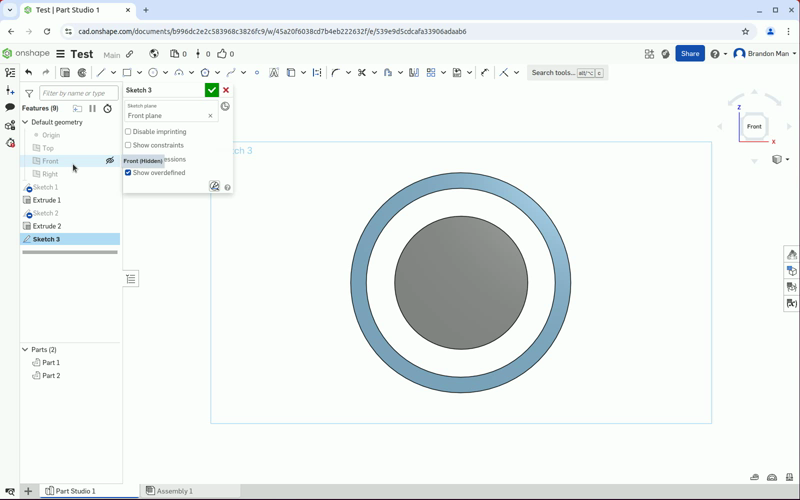
mouse_move(73, 352)
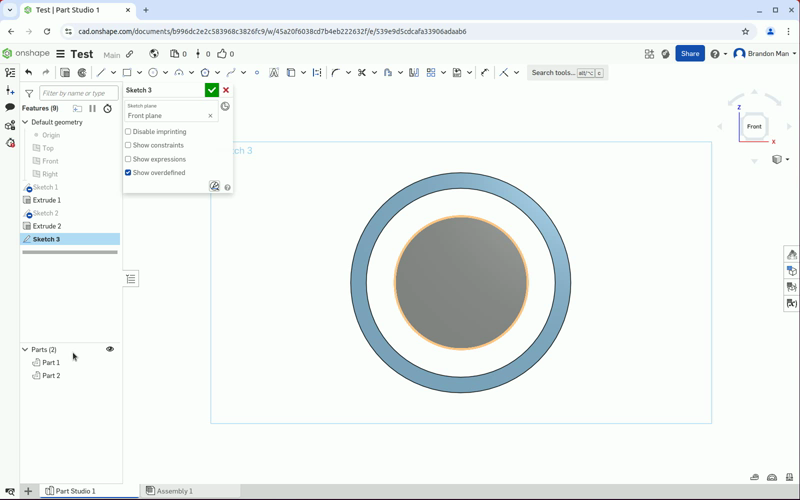
key(y)
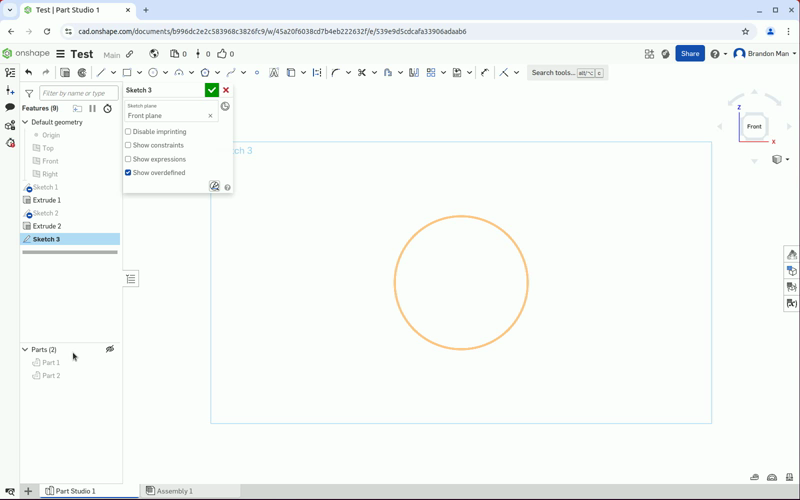
key(c)
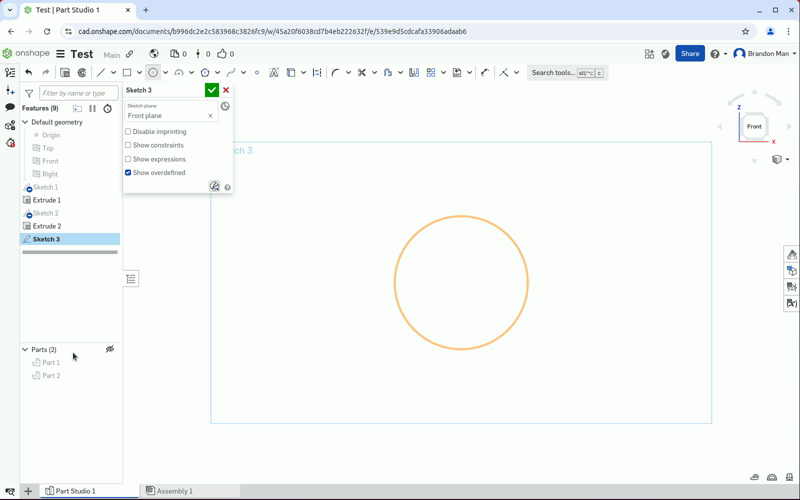
key_down(shift)
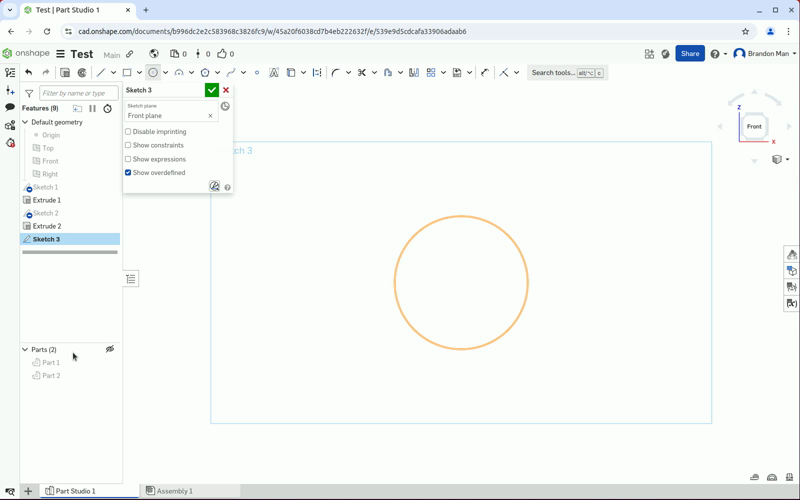
mouse_move(461, 282)
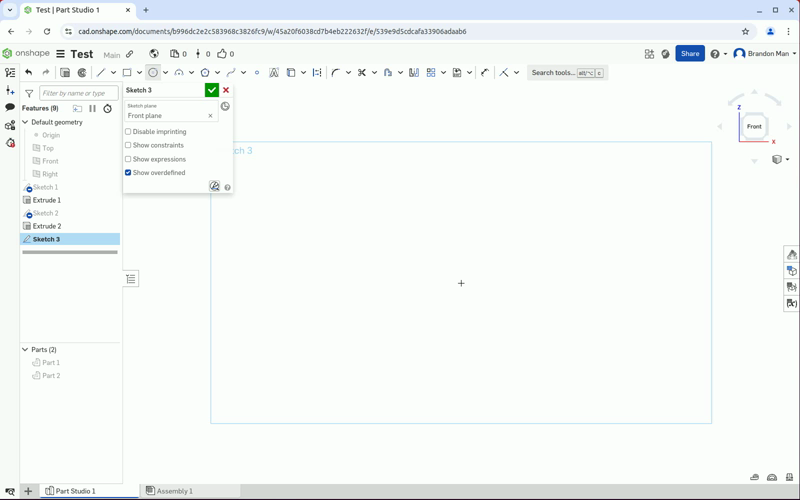
click(461, 282)
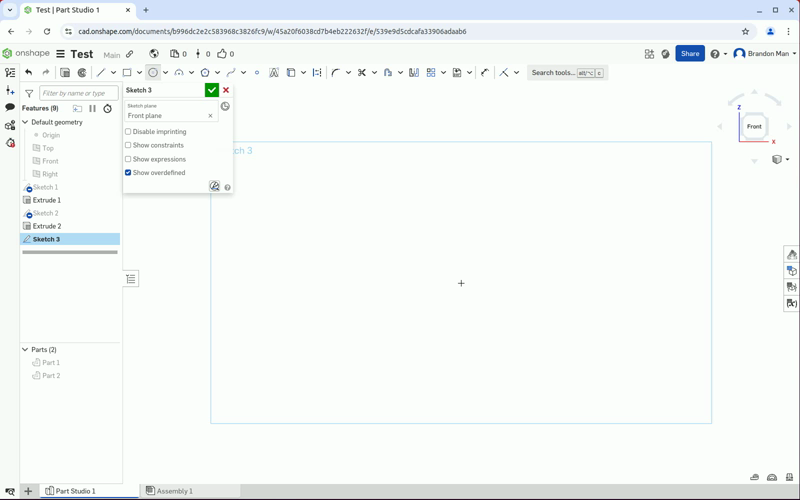
key_up(shift)
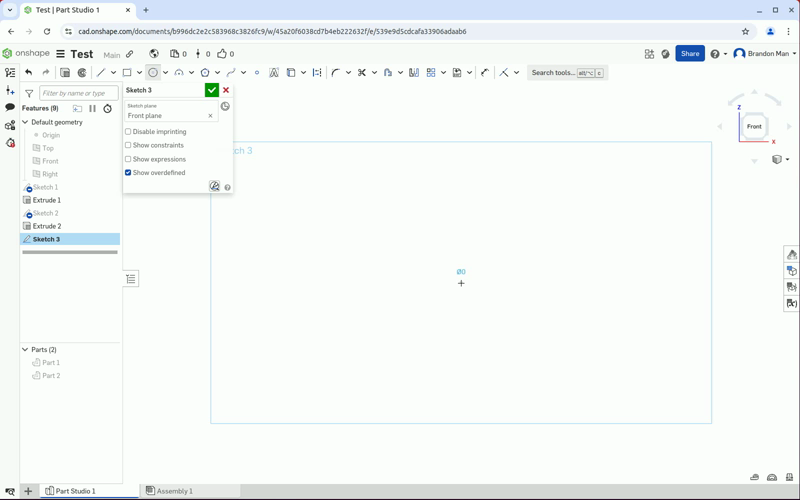
mouse_move(556, 282)
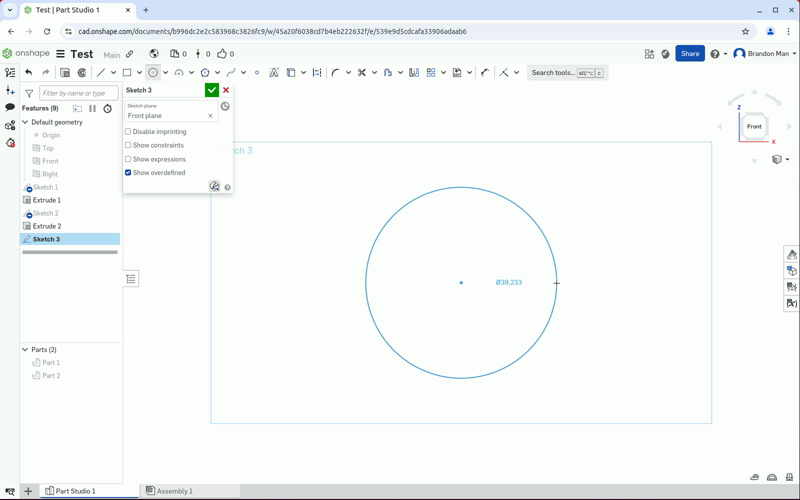
click(556, 282)
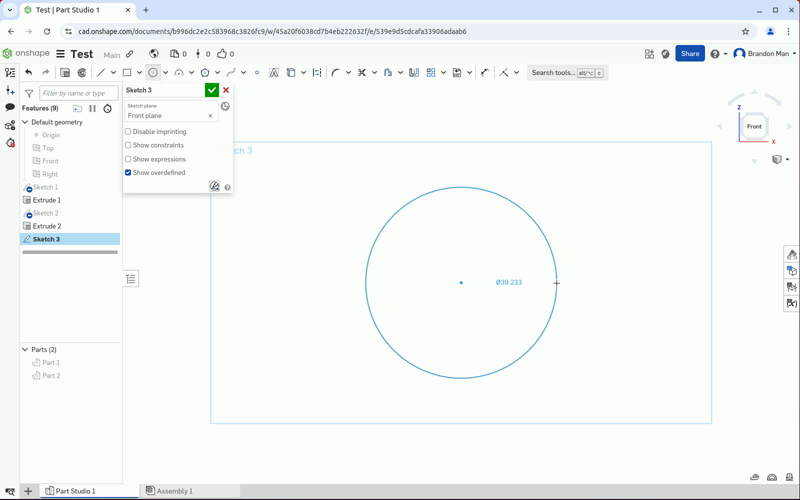
key(esc)
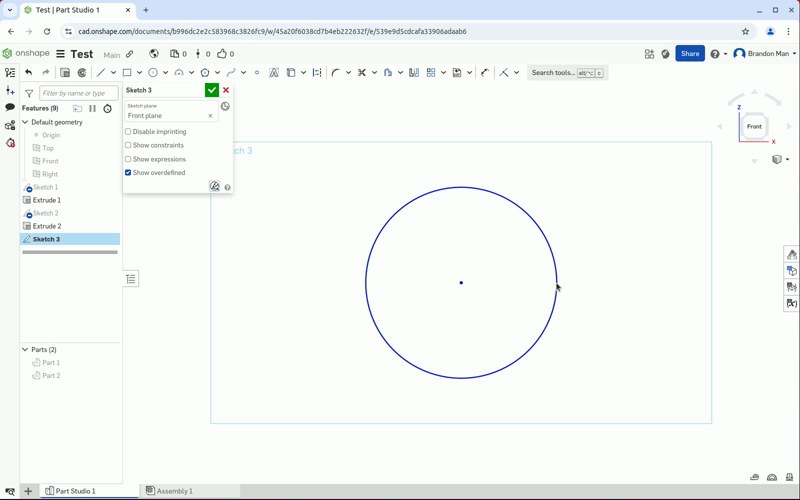
key(c)
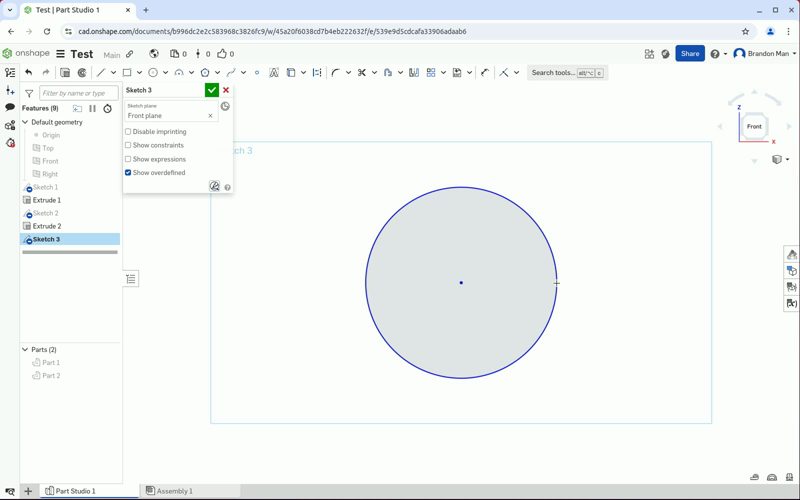
key_down(shift)
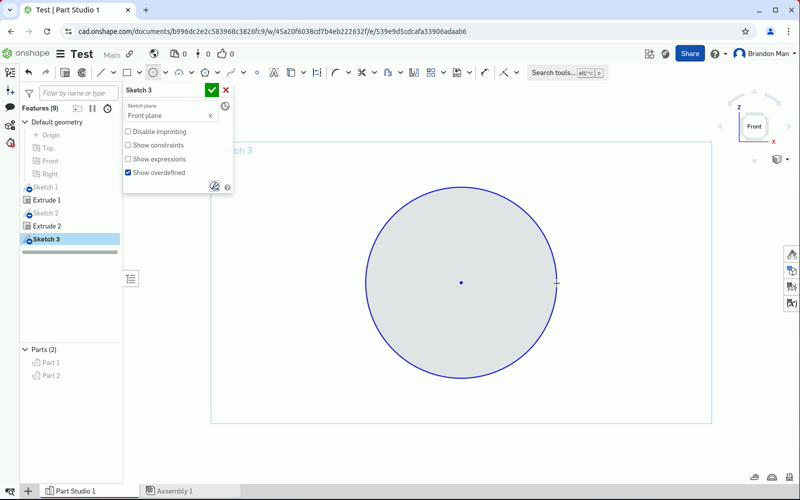
mouse_move(461, 282)
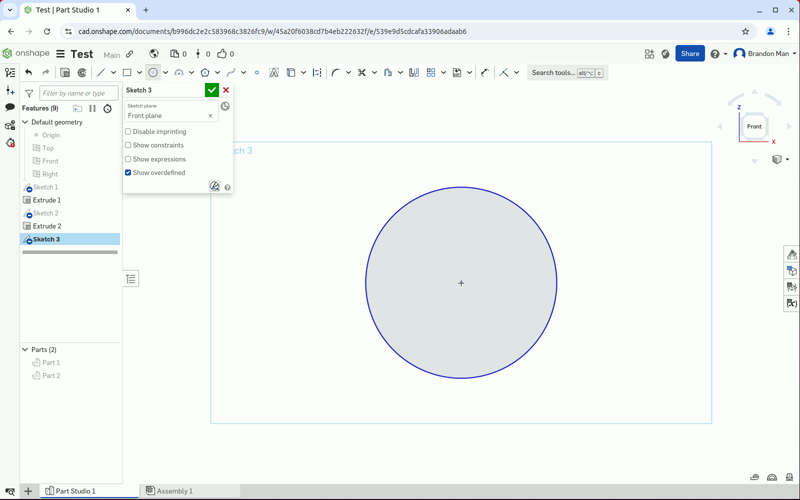
click(461, 282)
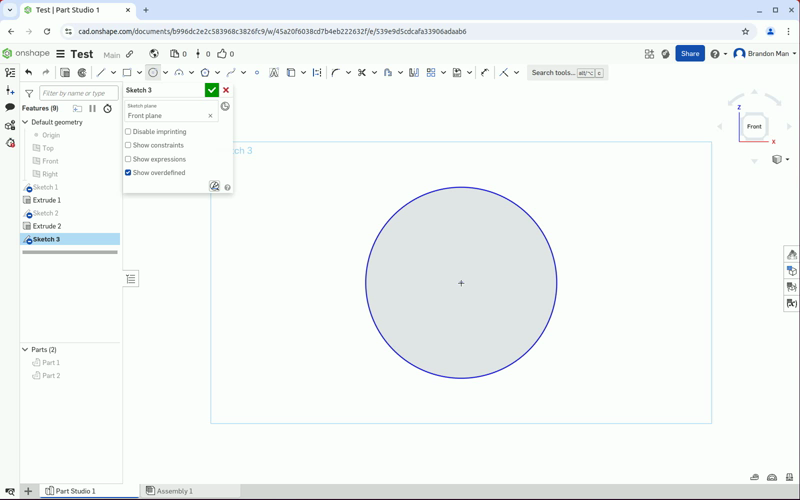
key_up(shift)
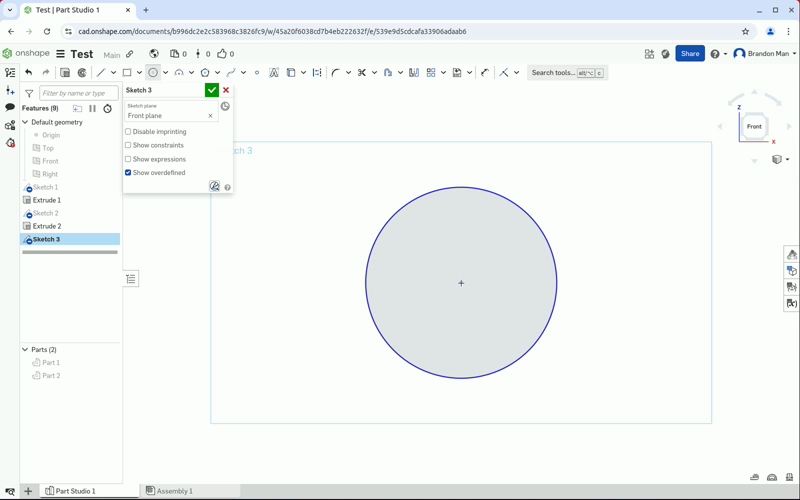
mouse_move(527, 282)
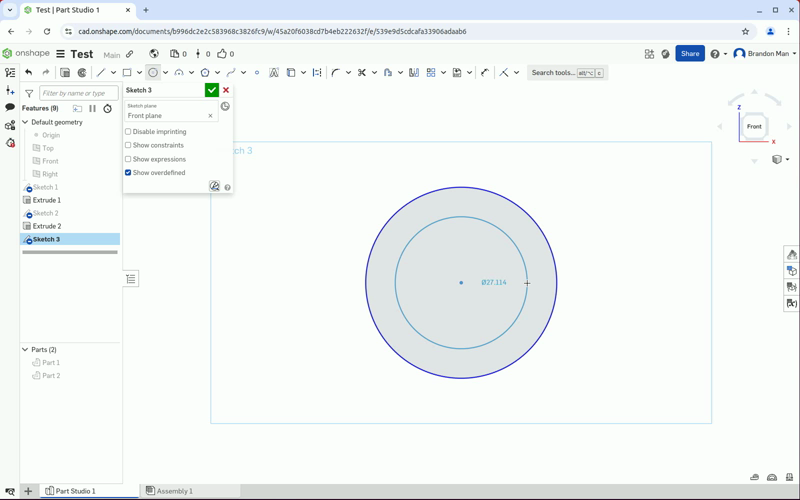
click(527, 282)
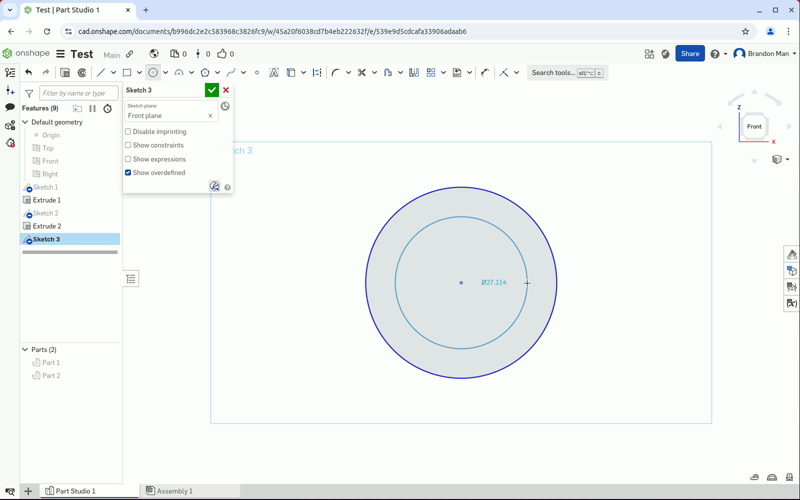
key(esc)
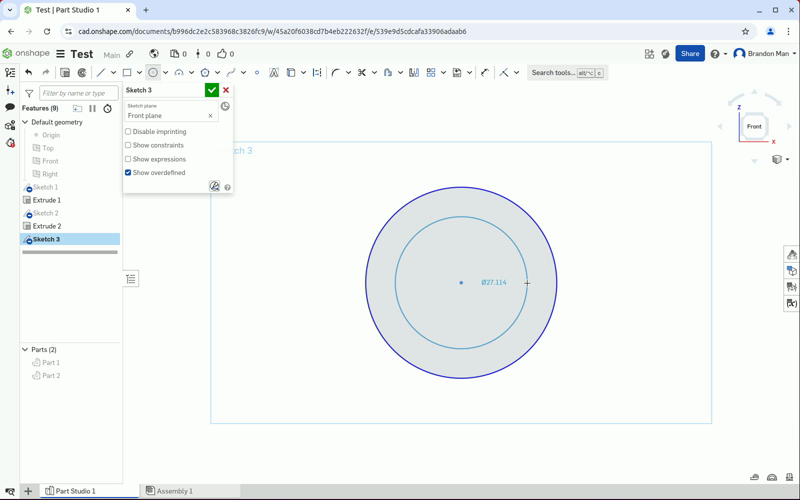
mouse_move(409, 345)
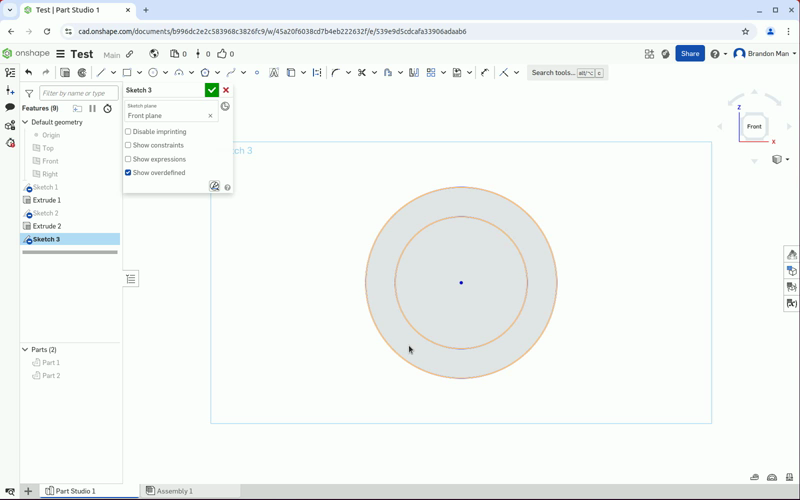
click(409, 345)
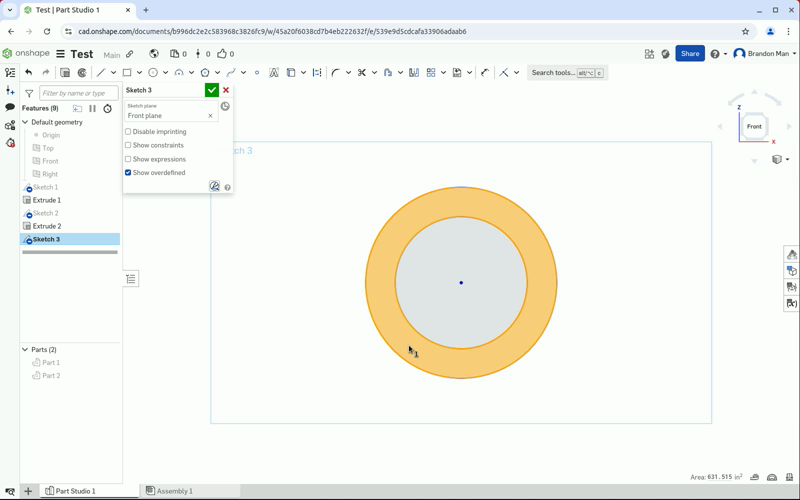
mouse_move(73, 352)
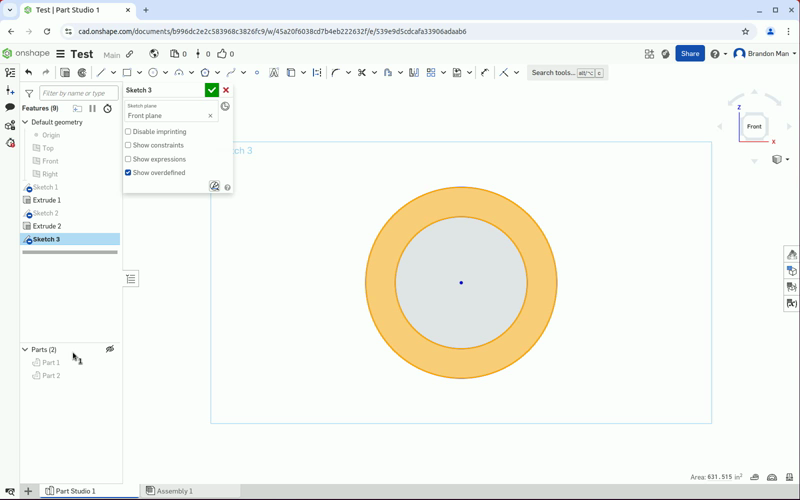
key(shift+y)
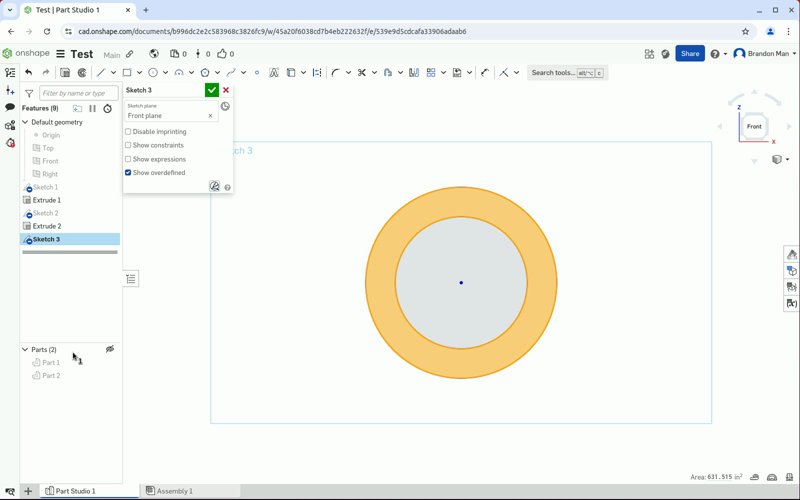
key(shift+e)
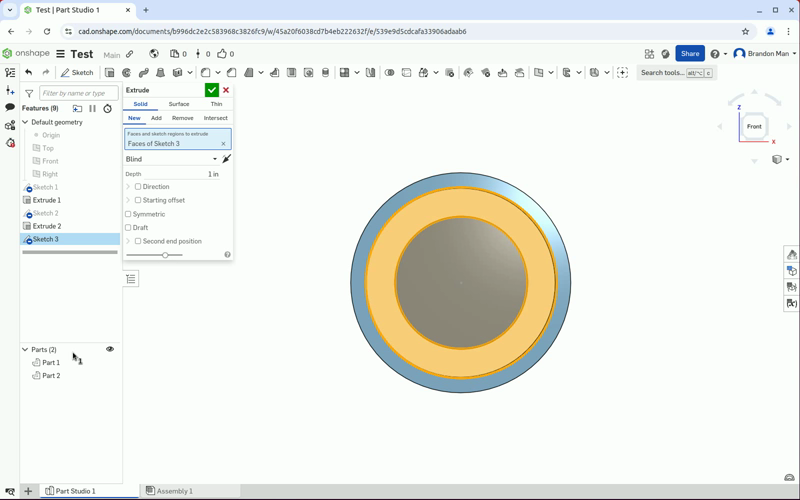
mouse_move(143, 106)
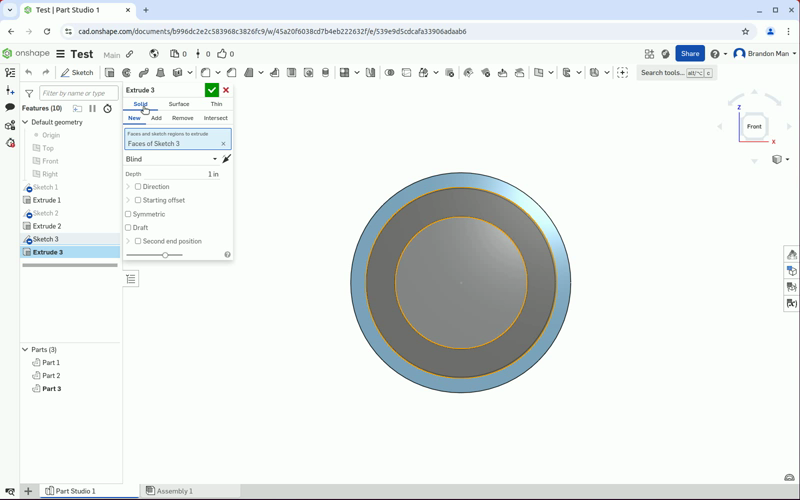
click(143, 106)
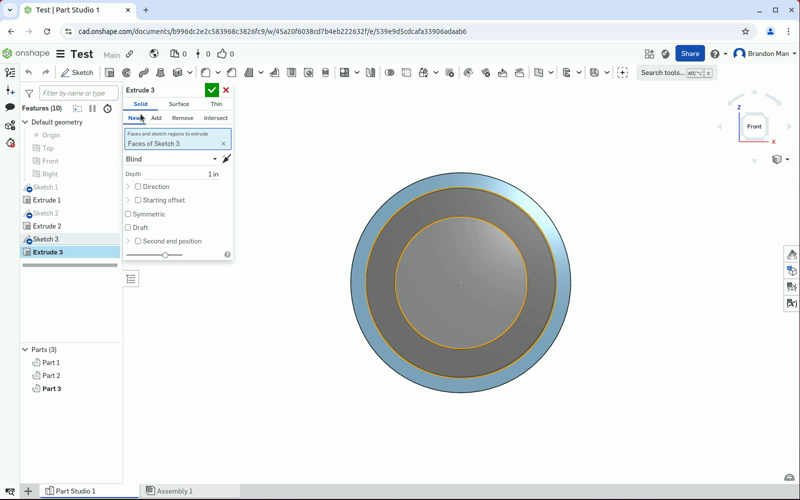
mouse_move(137, 120)
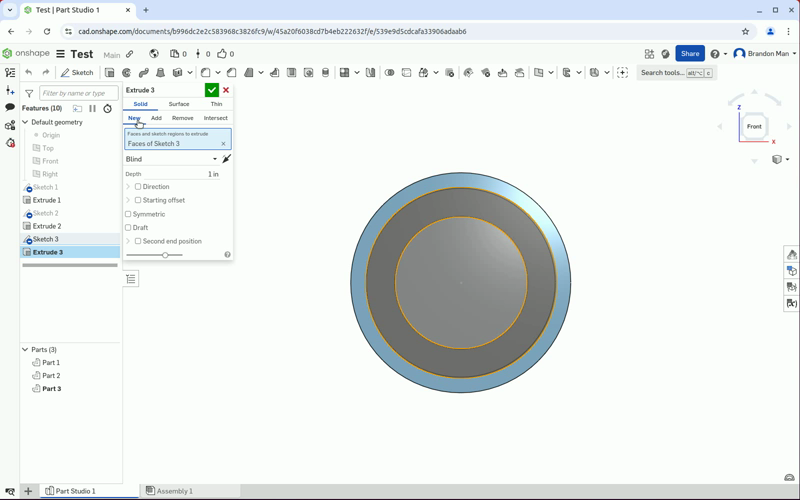
click(137, 120)
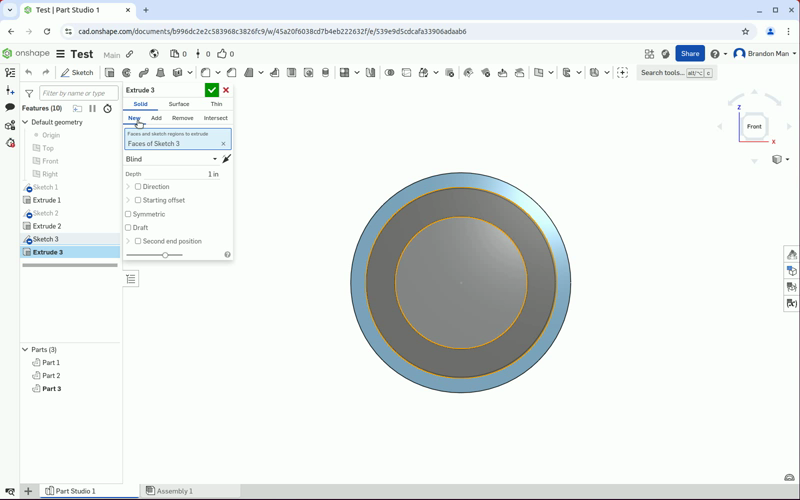
key(tab, 4)
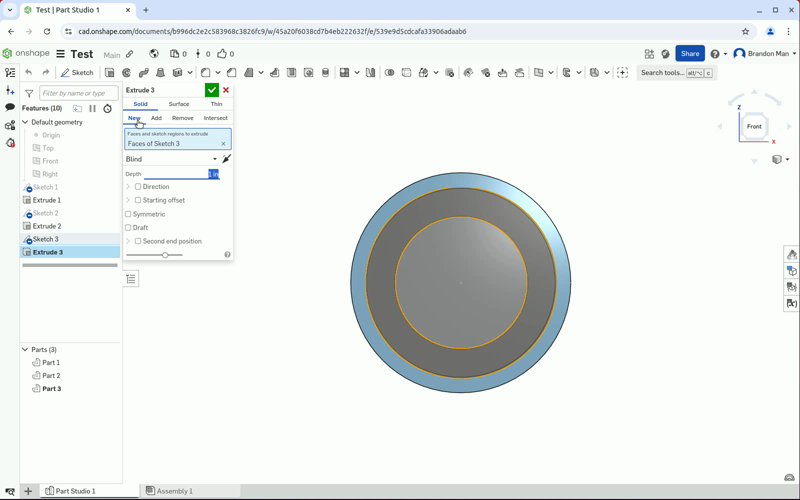
text(23.108)
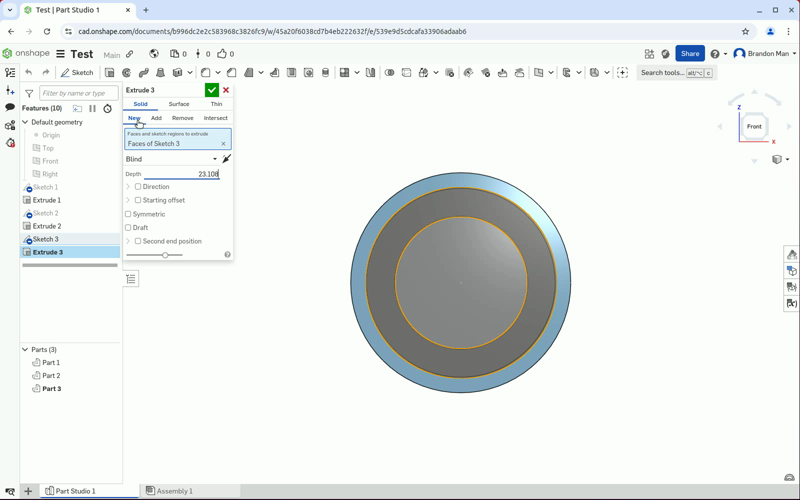
key(enter)
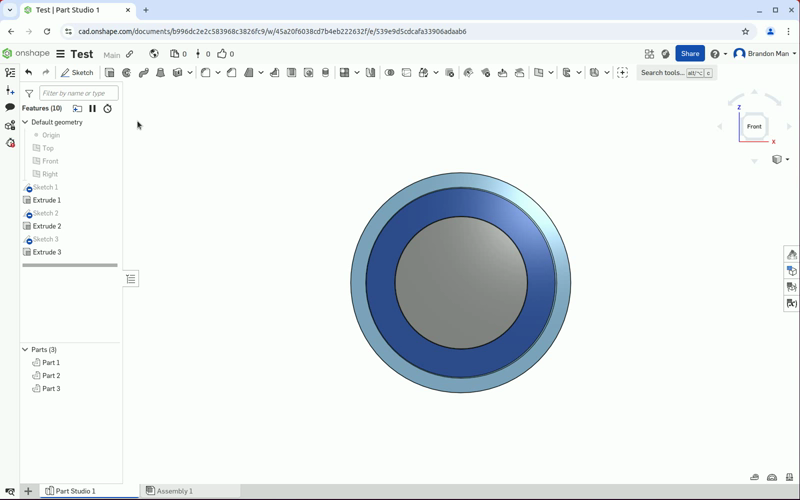
key(shift+h)
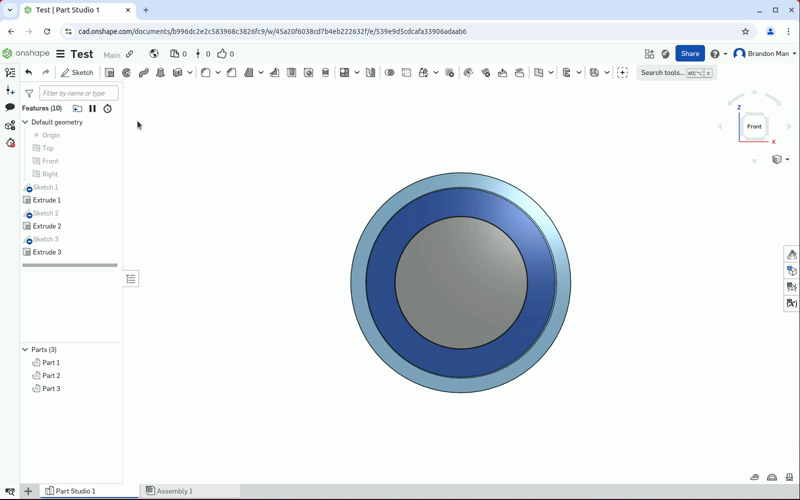
key(shift+h)
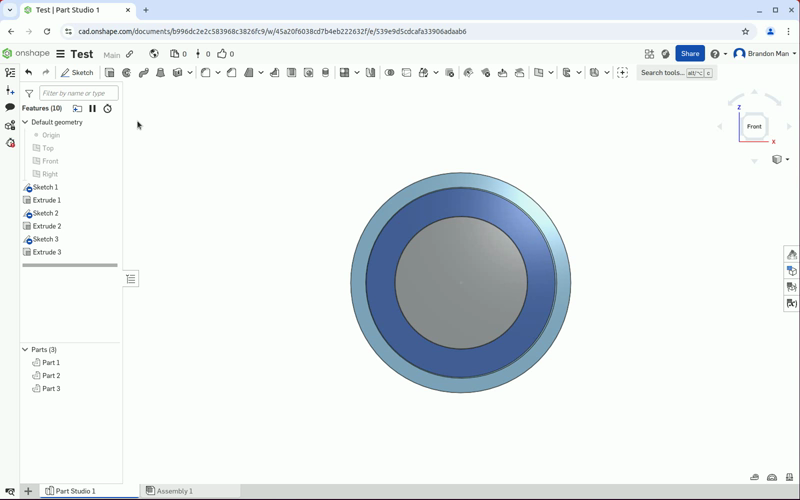
key(shift+7)
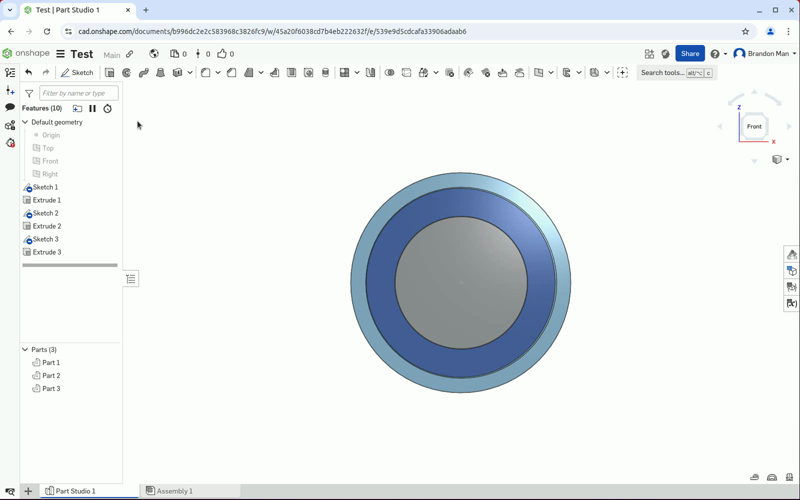
key(left, 2)
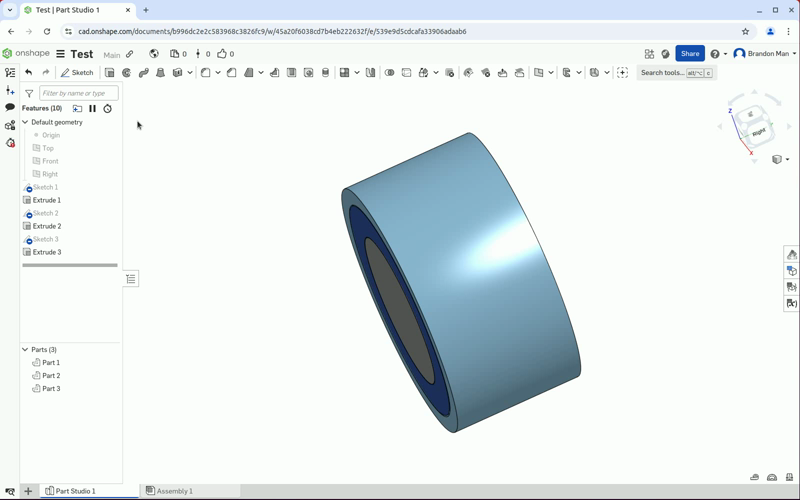
key(down, 2)
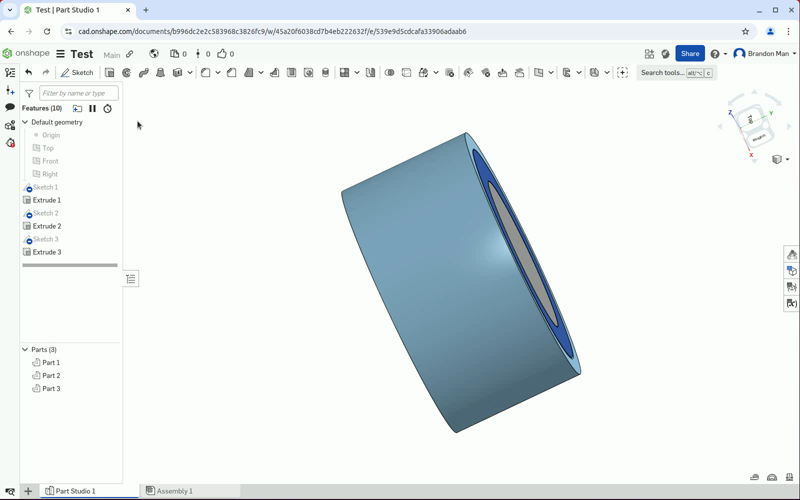
key(up, 2)
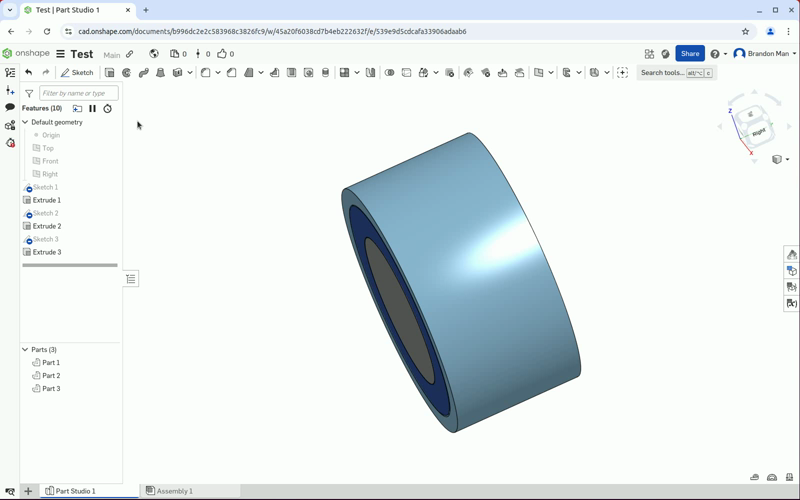
key(right, 2)
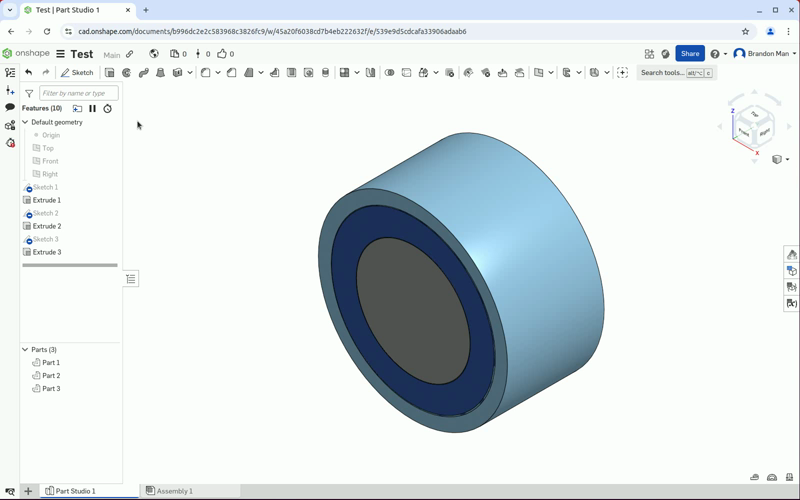
mouse_move(73, 189)
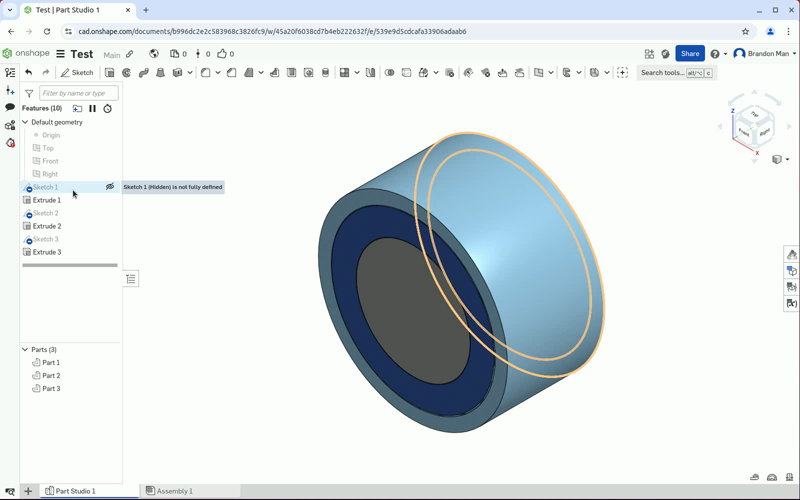
click(73, 189)